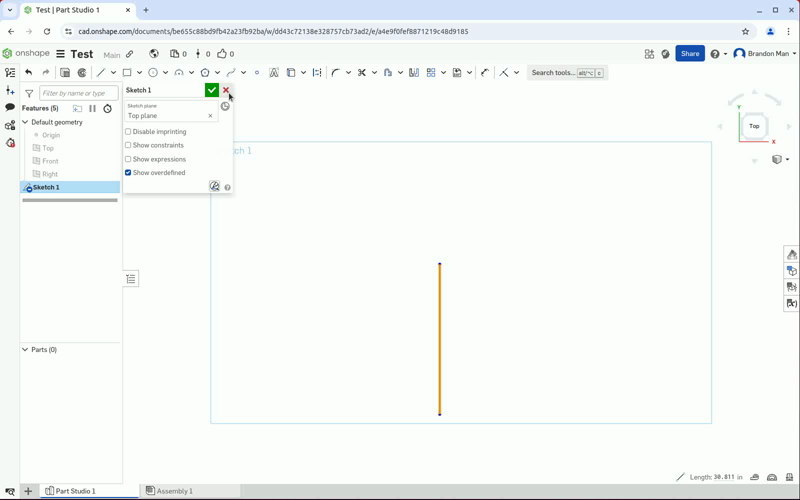
key(shift+h)
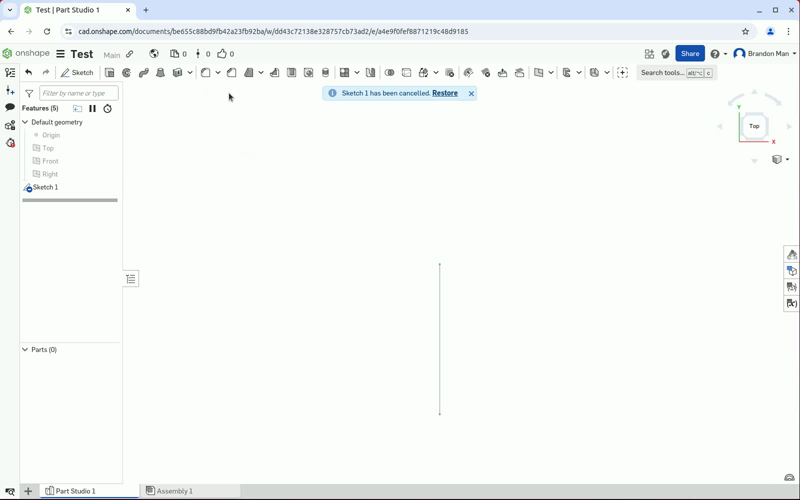
key(shift+s)
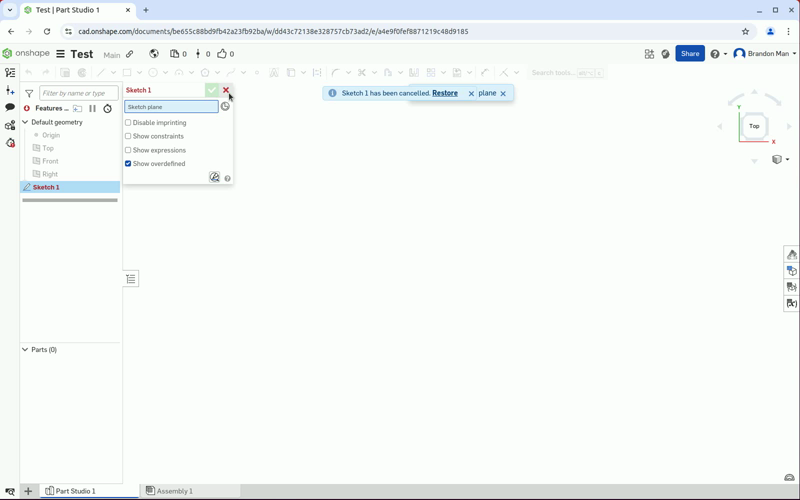
mouse_move(73, 150)
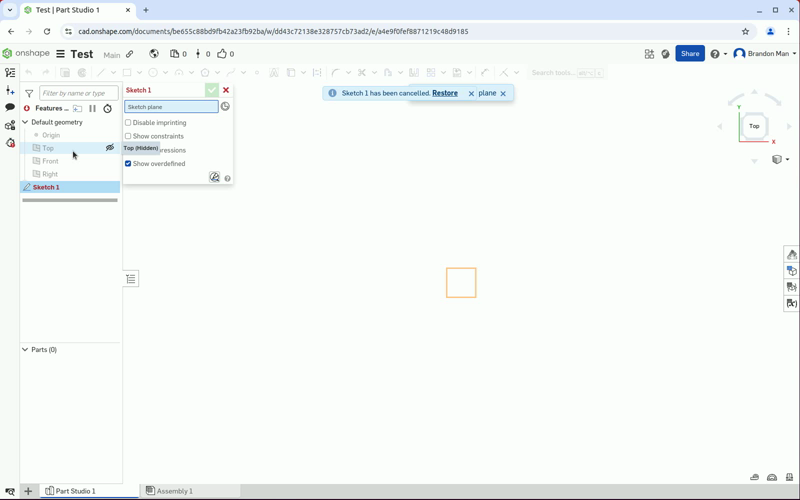
click(73, 150)
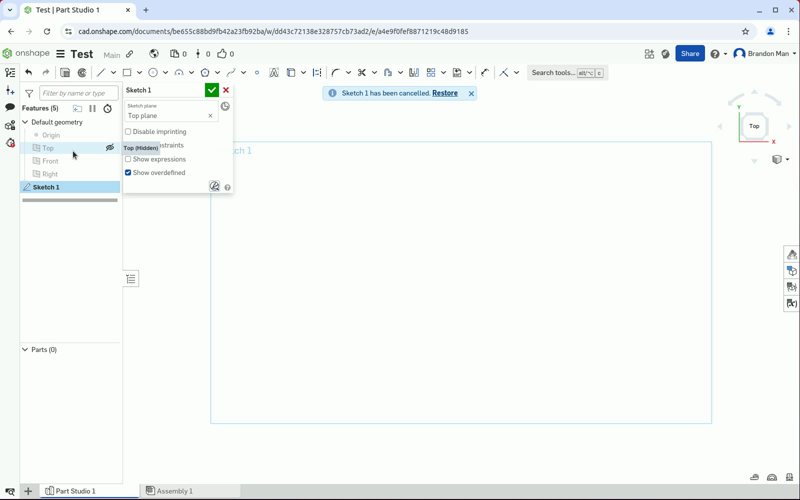
mouse_move(73, 352)
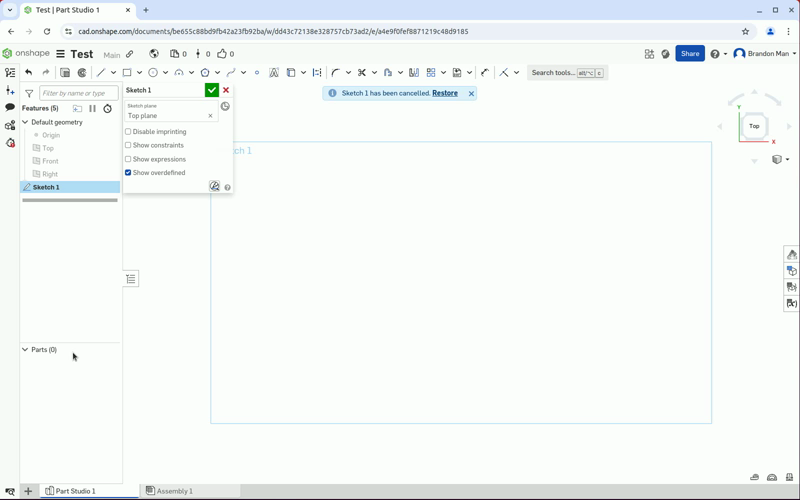
key(y)
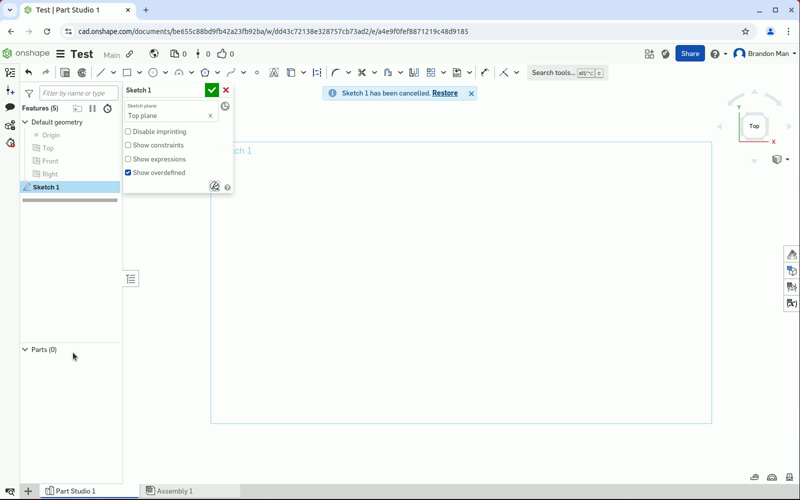
key(l)
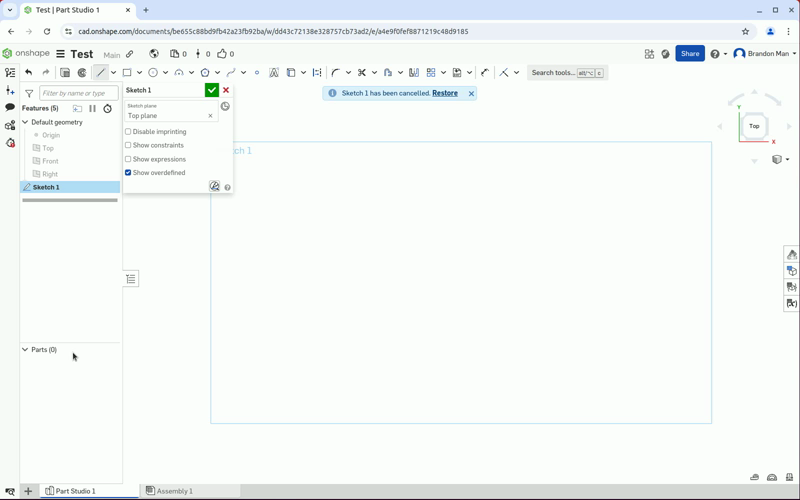
key_down(shift)
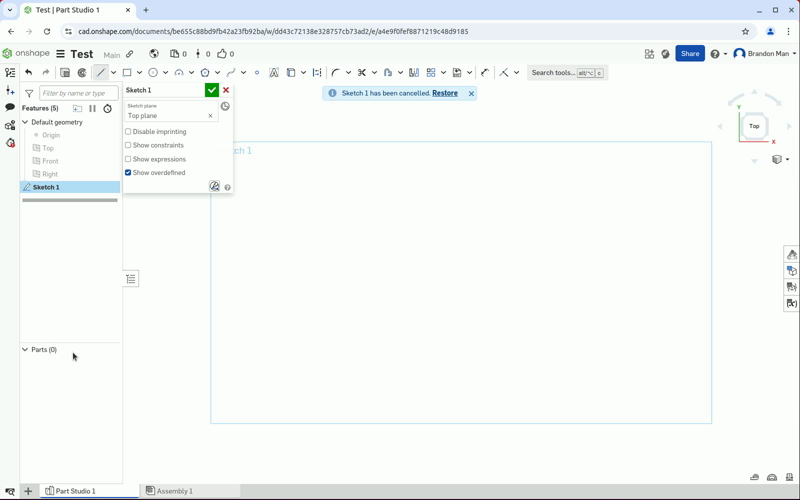
mouse_move(460, 282)
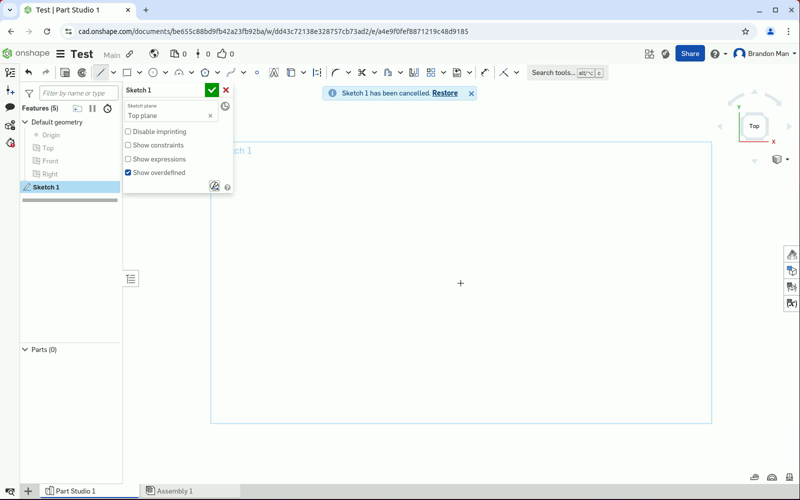
click(460, 282)
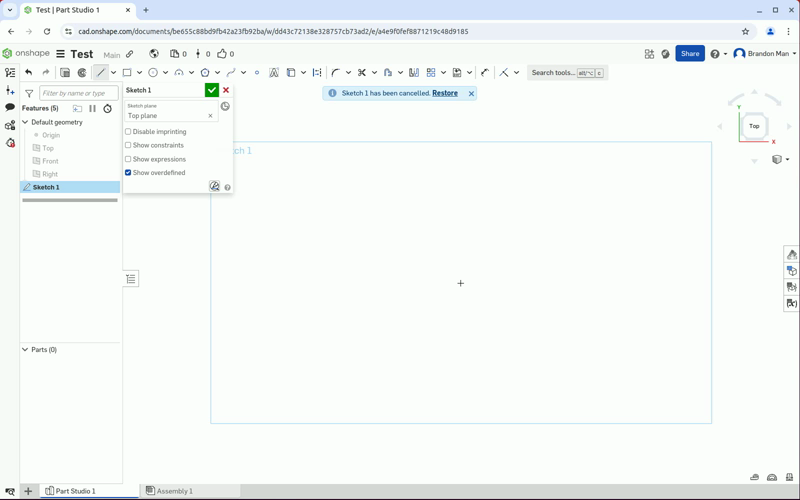
key_up(shift)
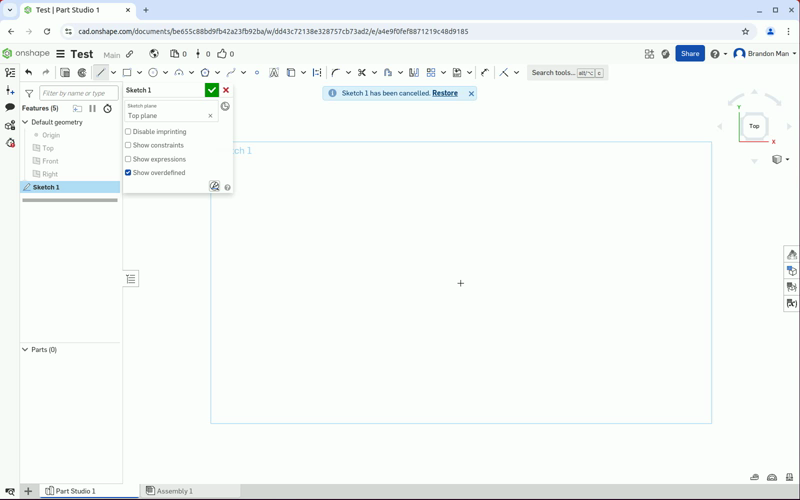
key_down(shift)
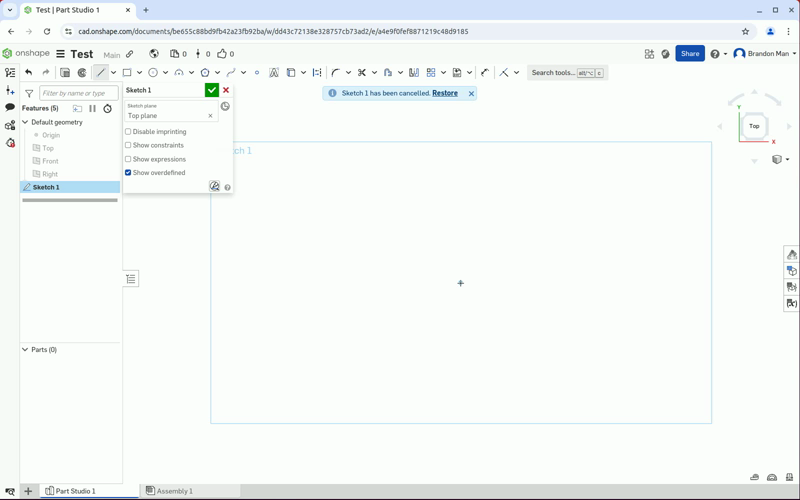
mouse_move(535, 282)
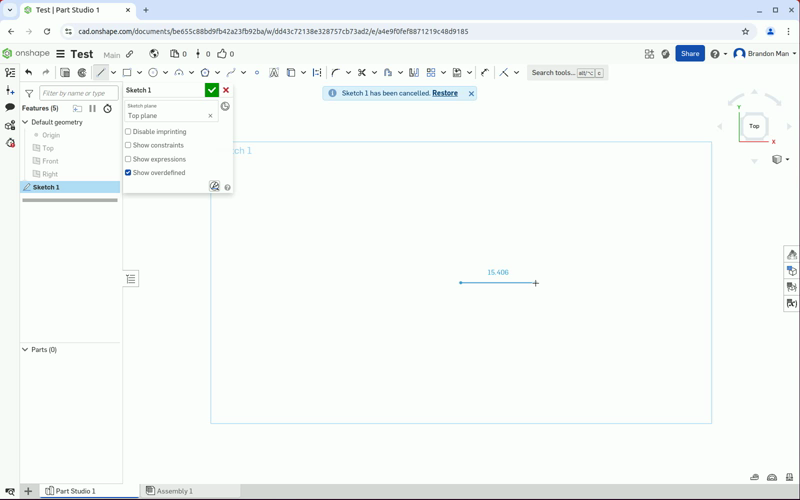
click(535, 282)
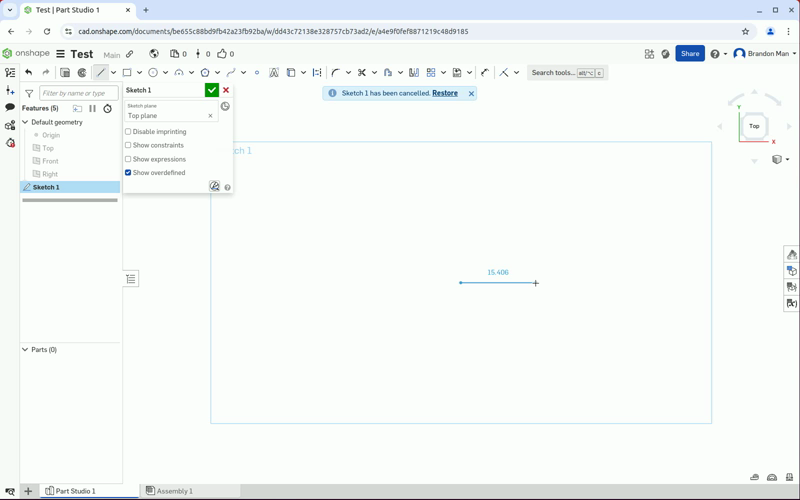
key_up(shift)
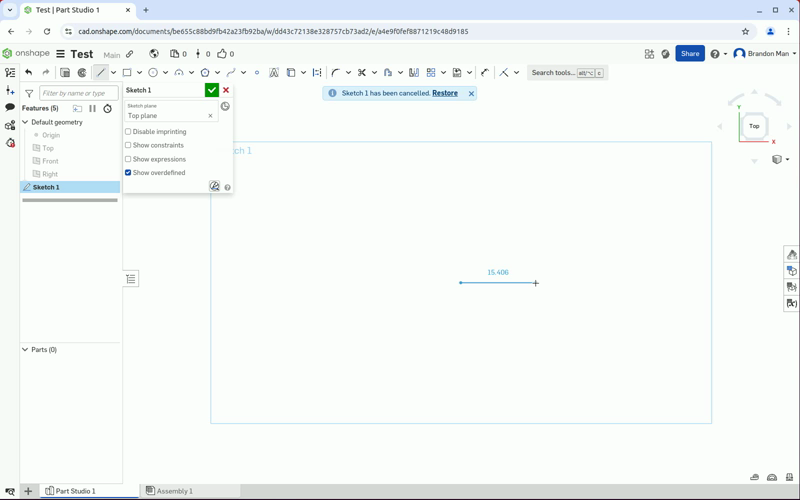
key_down(shift)
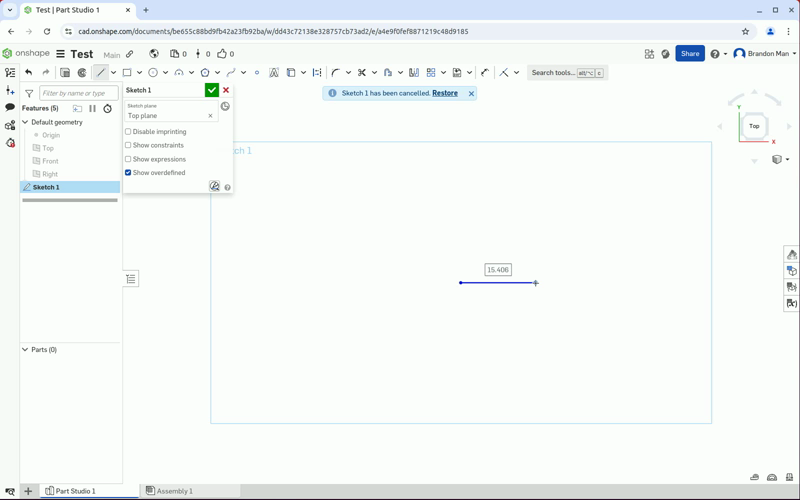
mouse_move(535, 170)
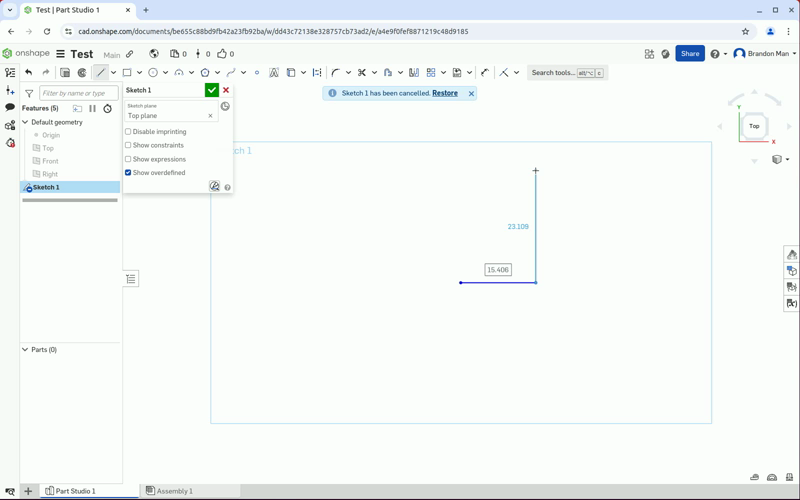
click(535, 170)
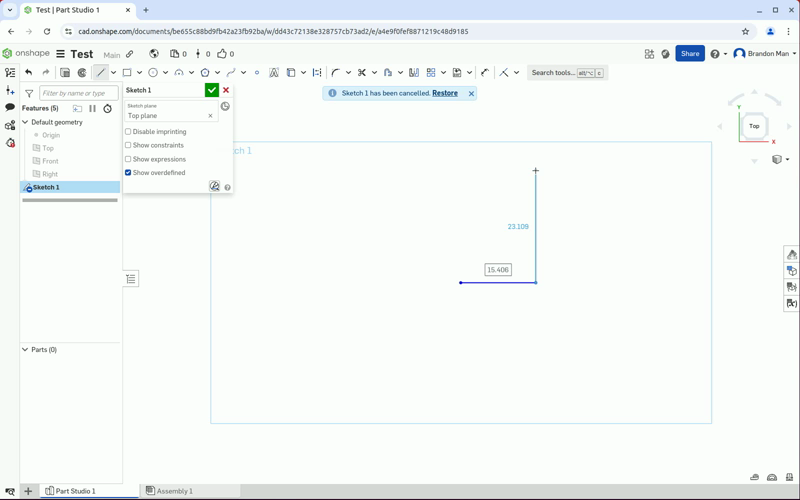
key_up(shift)
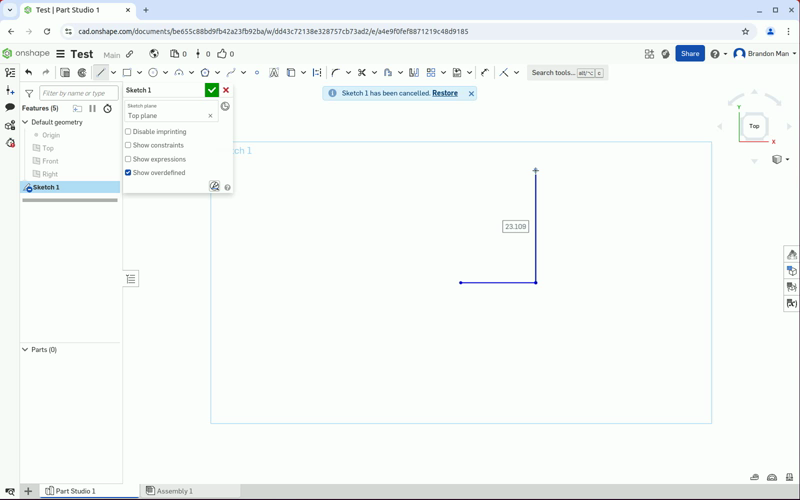
key_down(shift)
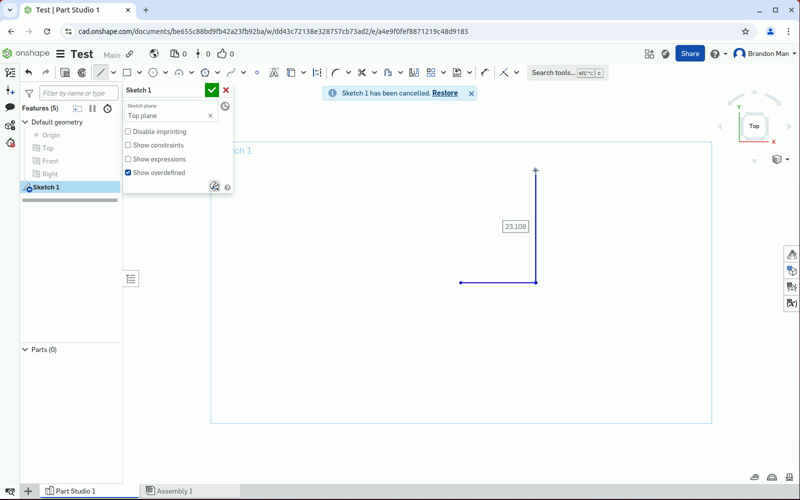
mouse_move(460, 170)
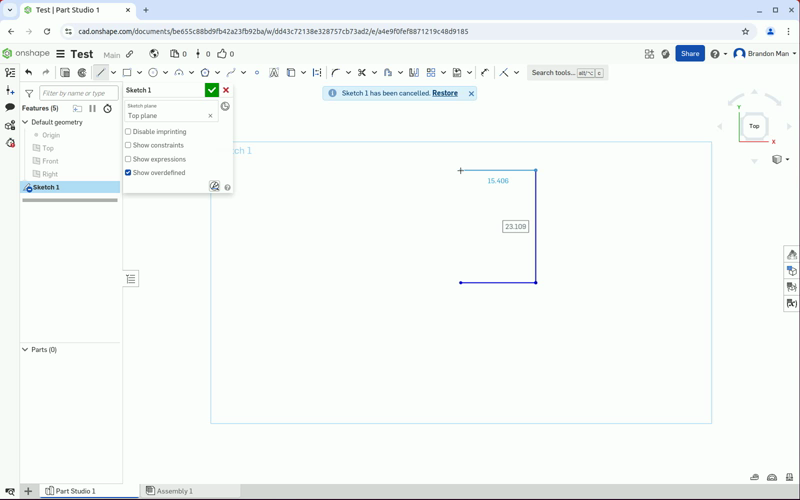
click(460, 170)
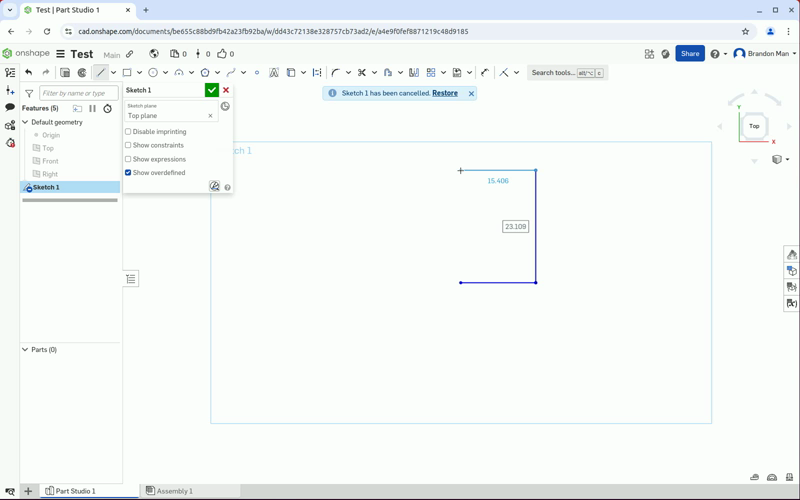
key_up(shift)
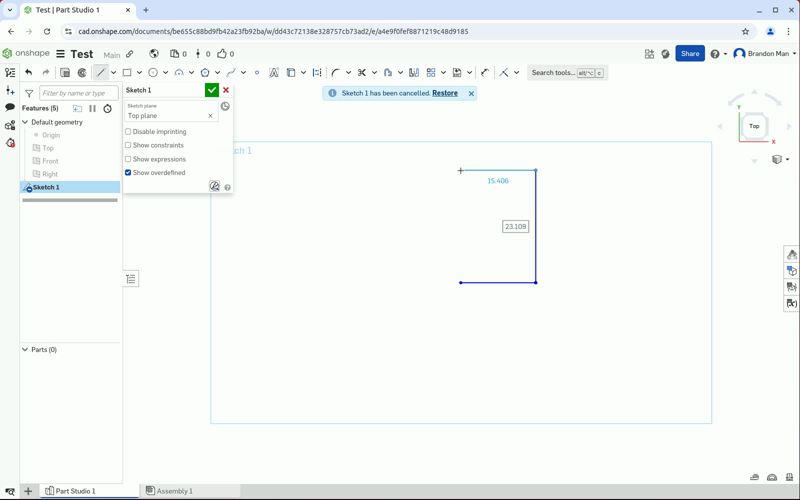
key_down(shift)
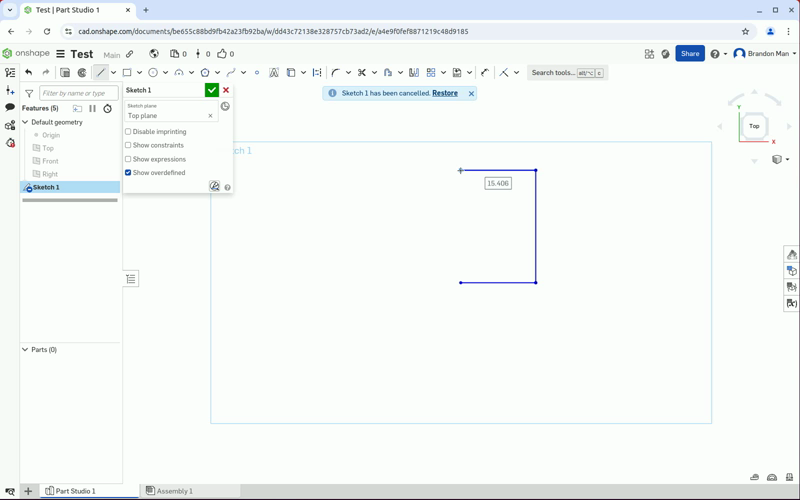
mouse_move(460, 282)
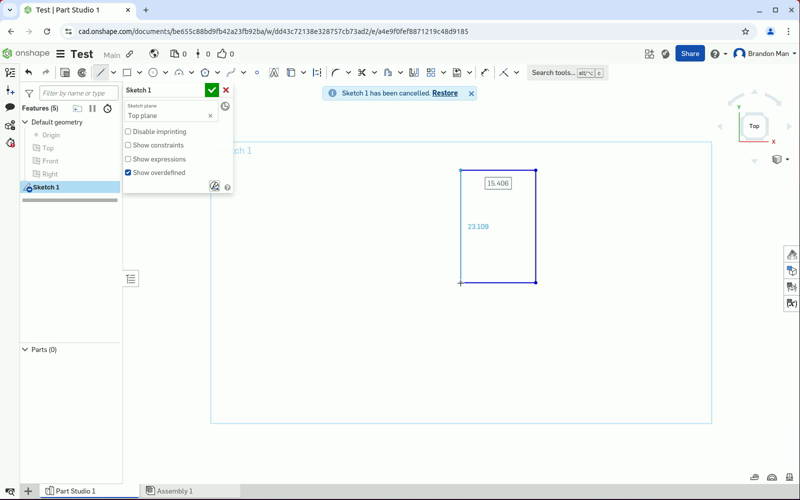
key_up(shift)
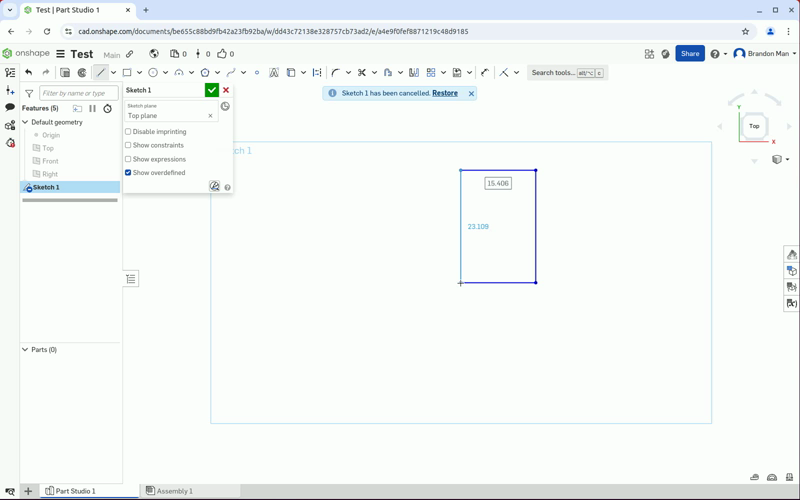
click(460, 282)
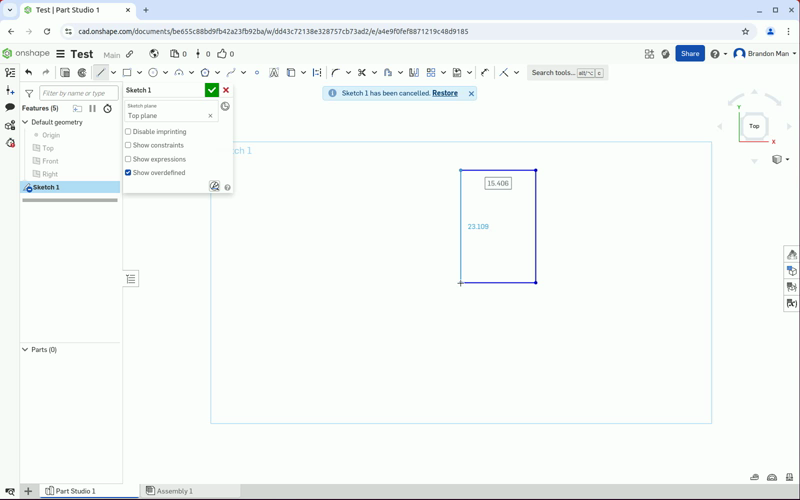
key(esc)
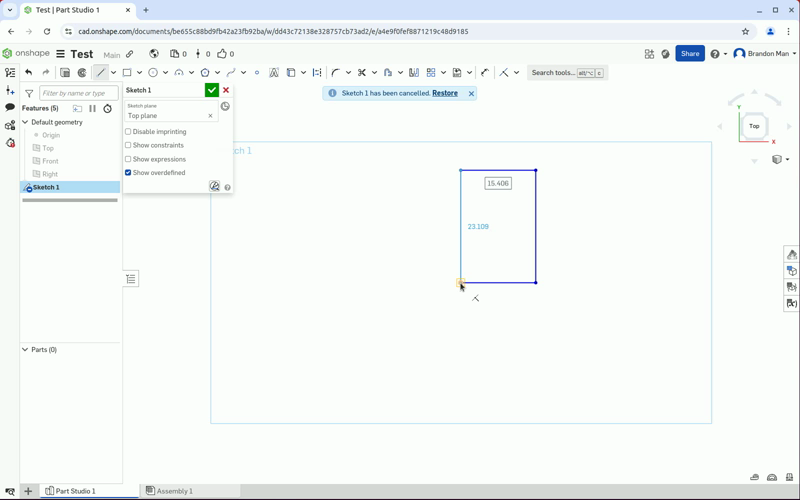
mouse_move(509, 248)
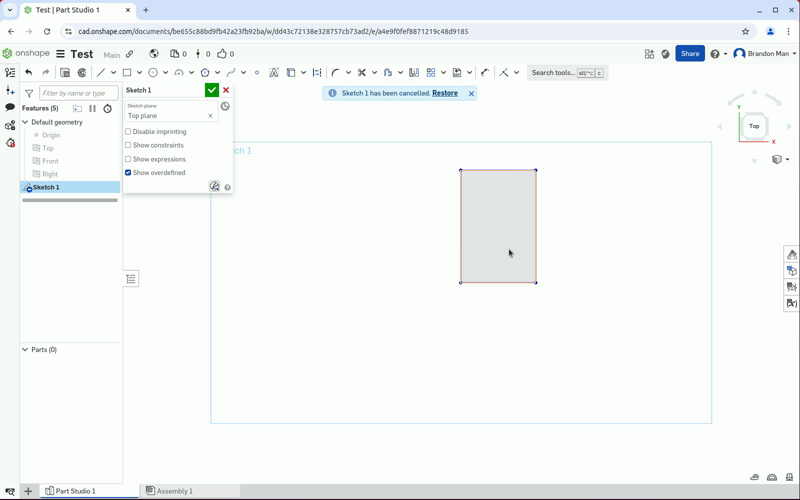
click(509, 248)
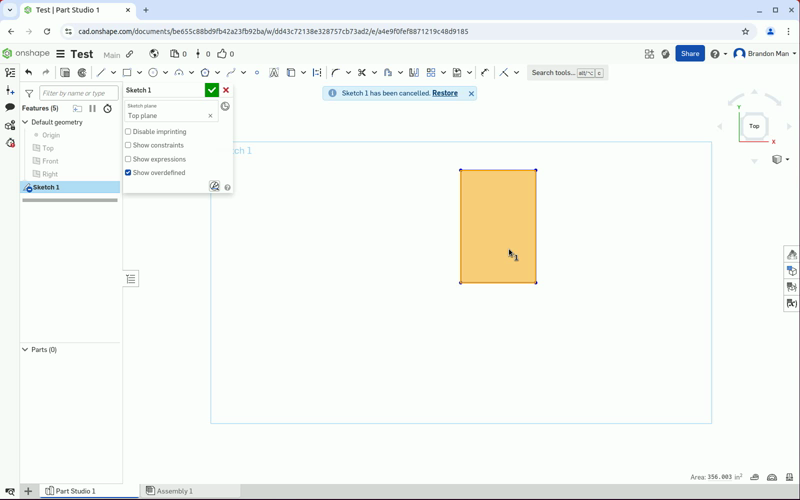
mouse_move(73, 352)
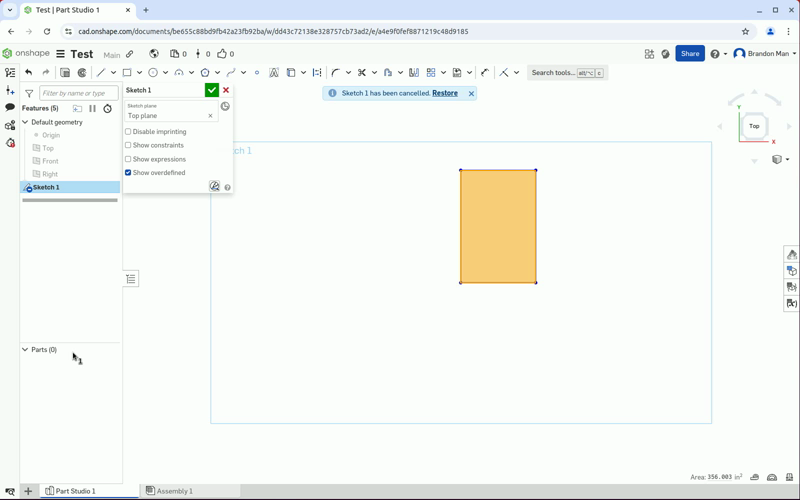
key(shift+y)
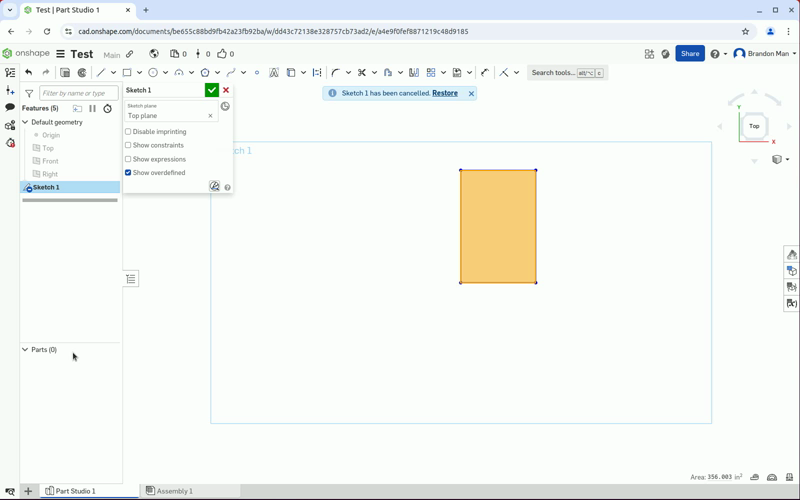
key(shift+e)
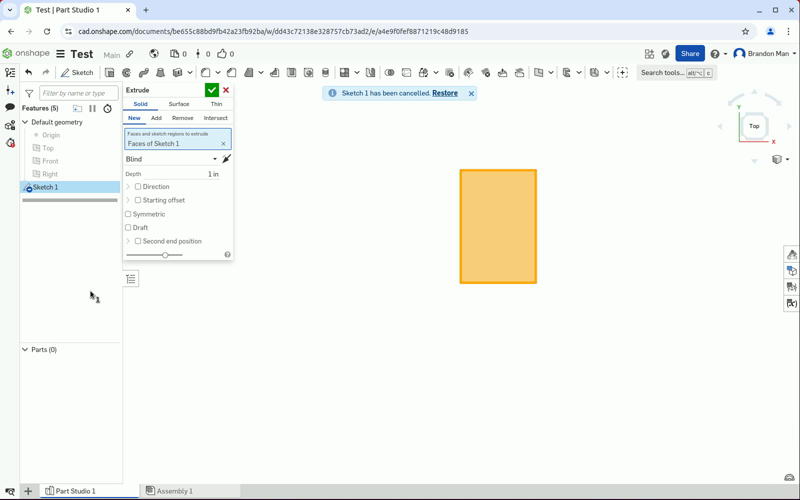
mouse_move(143, 106)
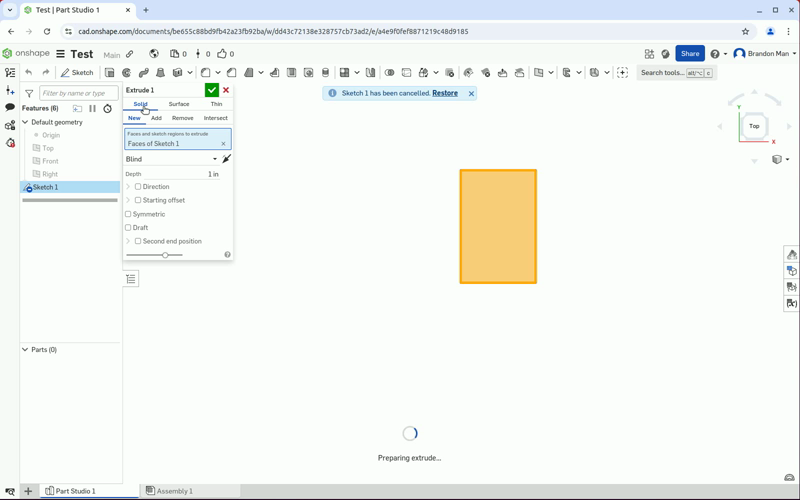
click(143, 106)
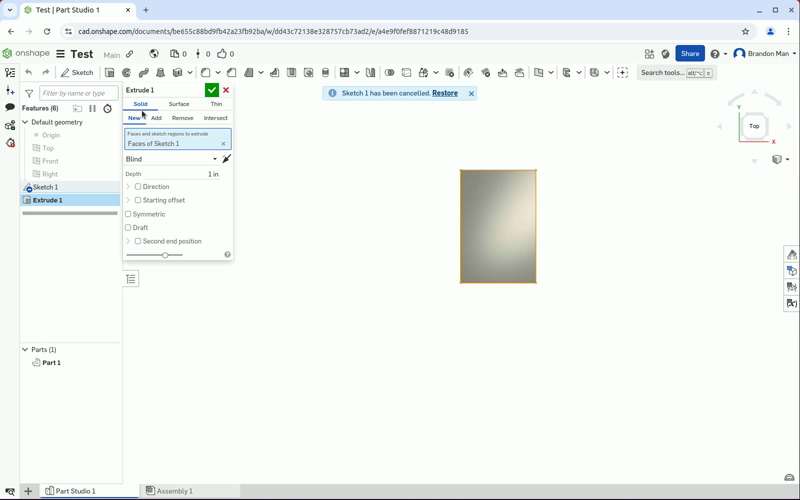
mouse_move(137, 120)
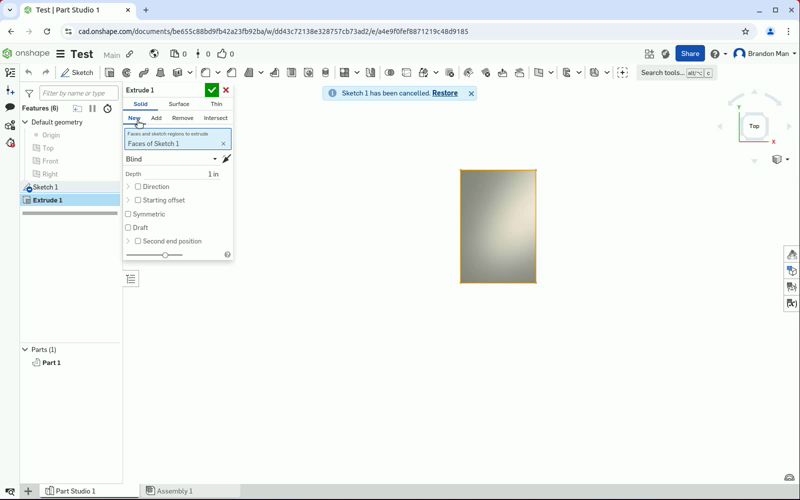
click(137, 120)
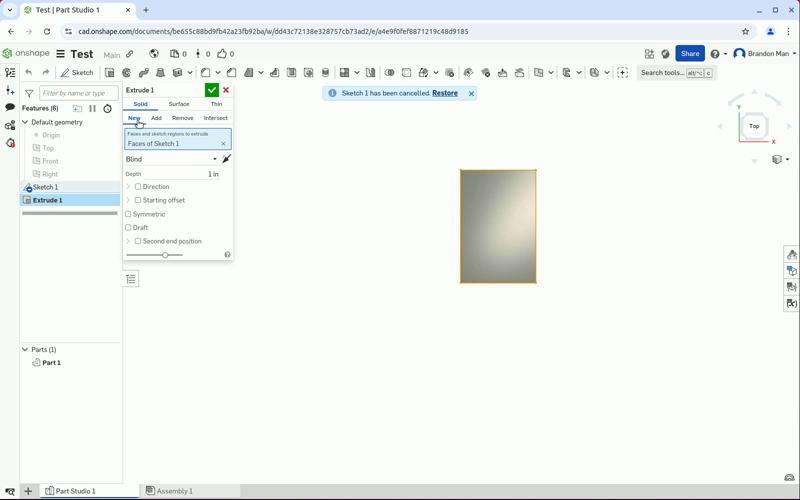
key(tab, 4)
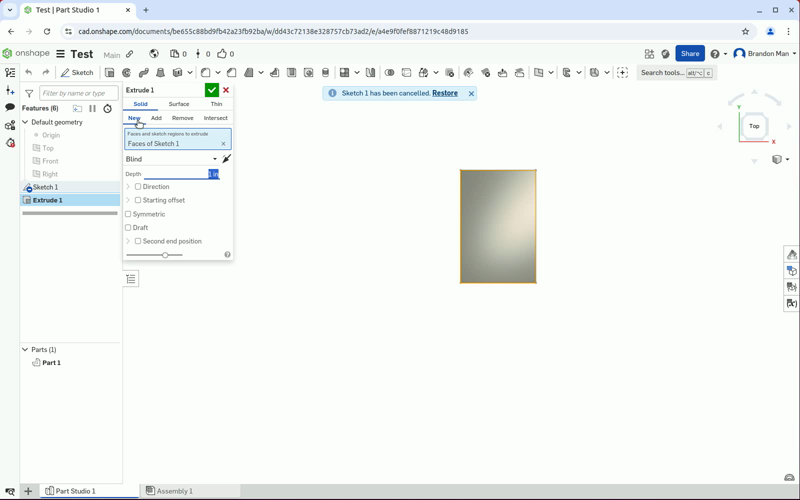
text(9.147)
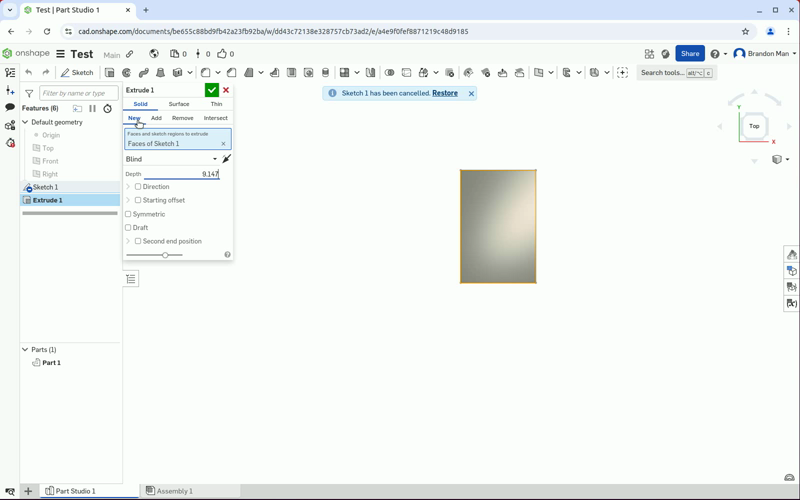
key(enter)
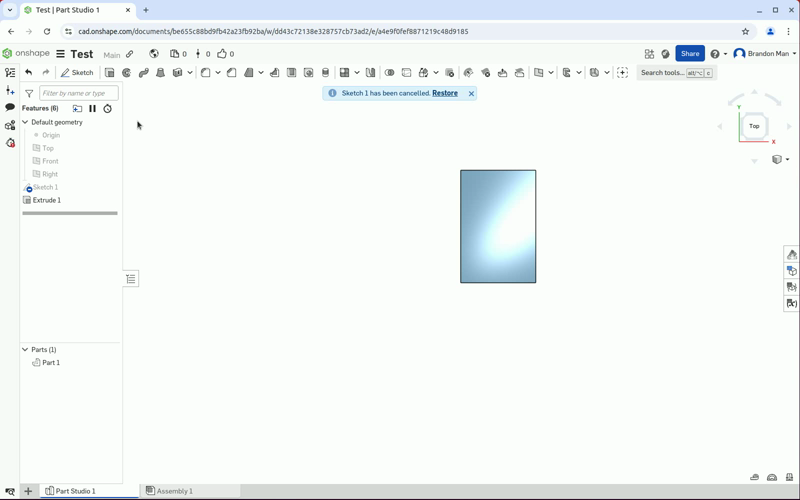
key(shift+h)
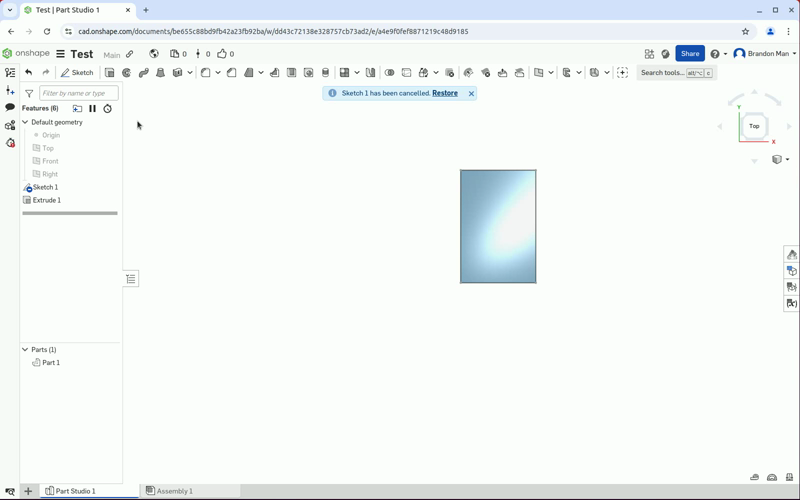
key(shift+h)
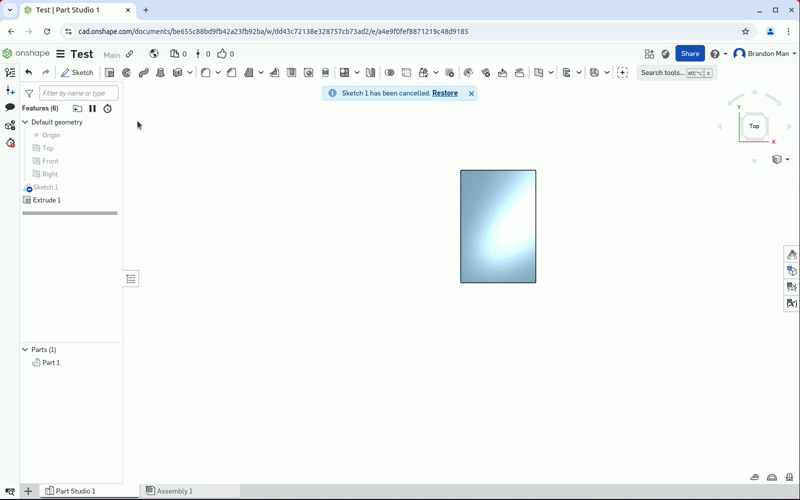
mouse_move(73, 189)
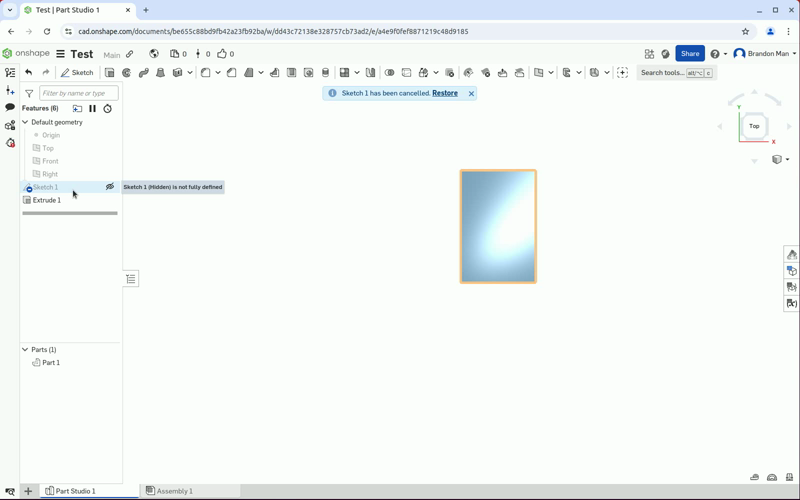
click(73, 189)
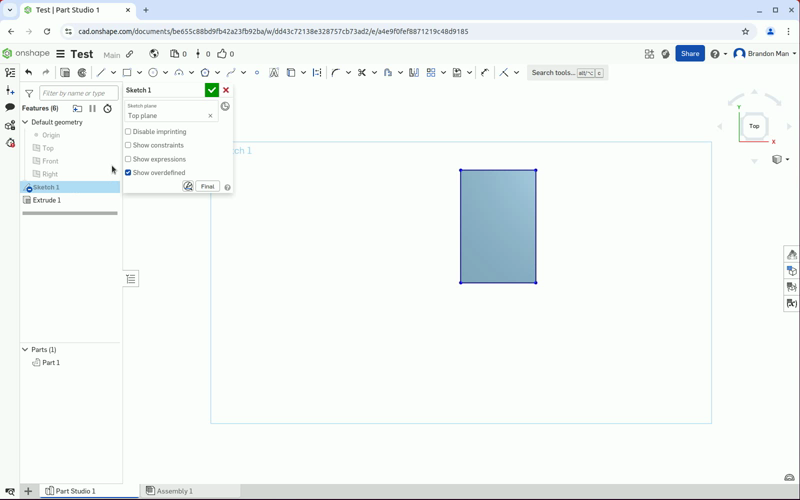
mouse_move(229, 92)
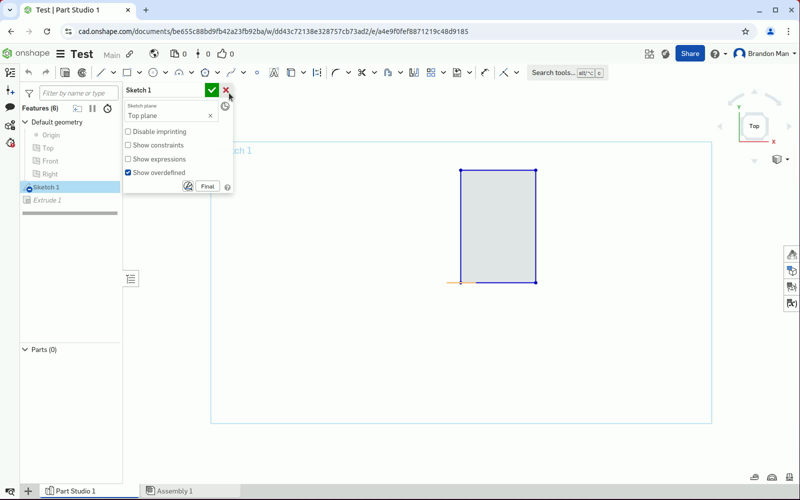
click(229, 92)
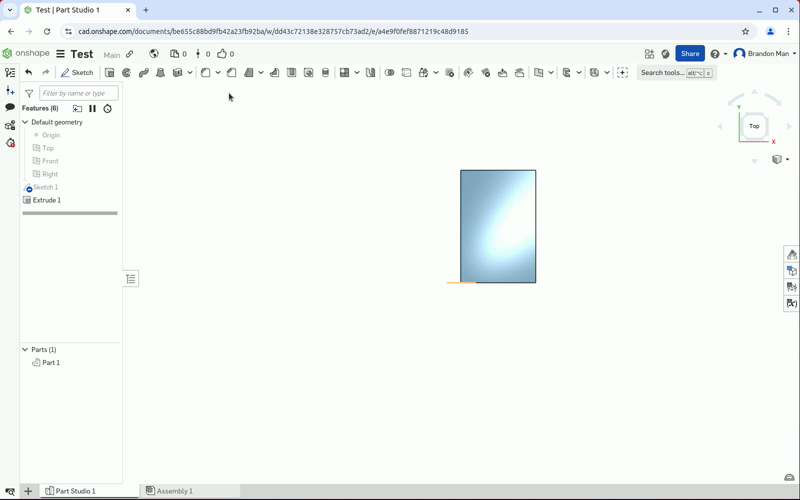
mouse_move(541, 75)
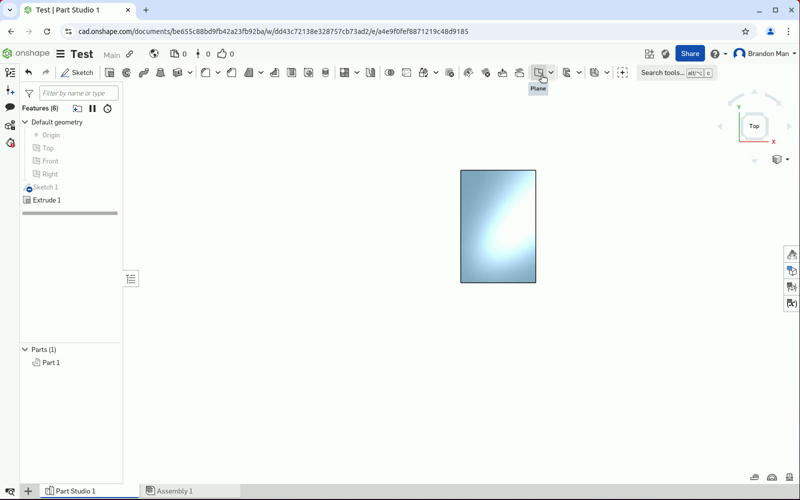
click(541, 75)
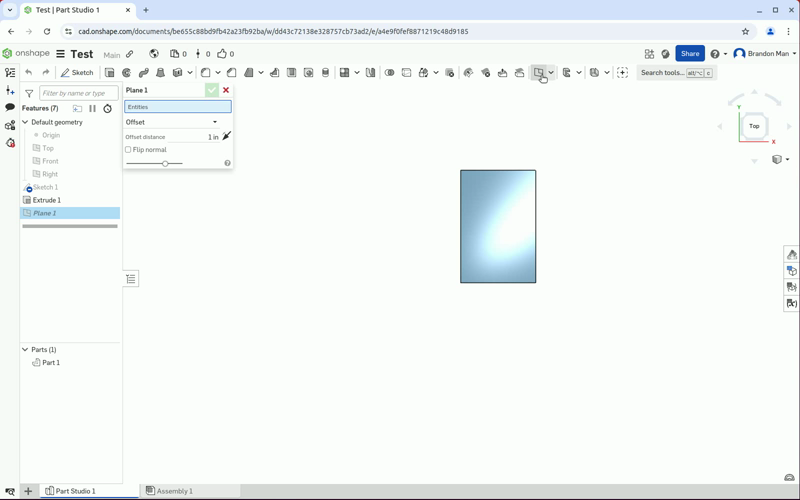
mouse_move(73, 150)
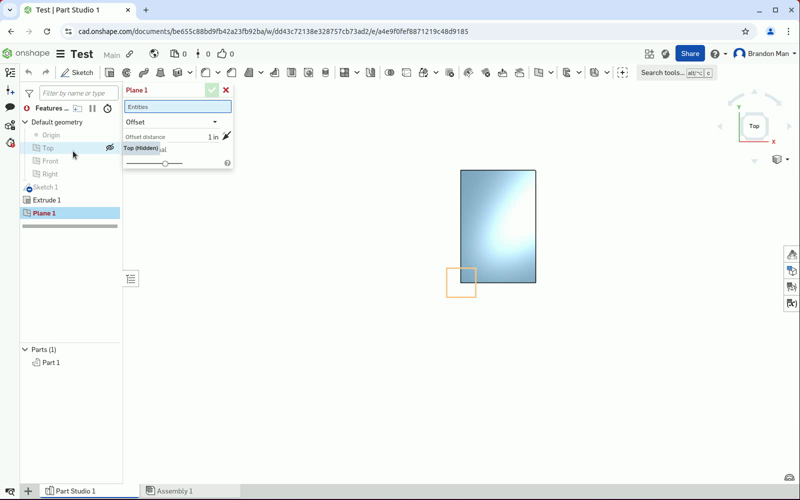
click(73, 150)
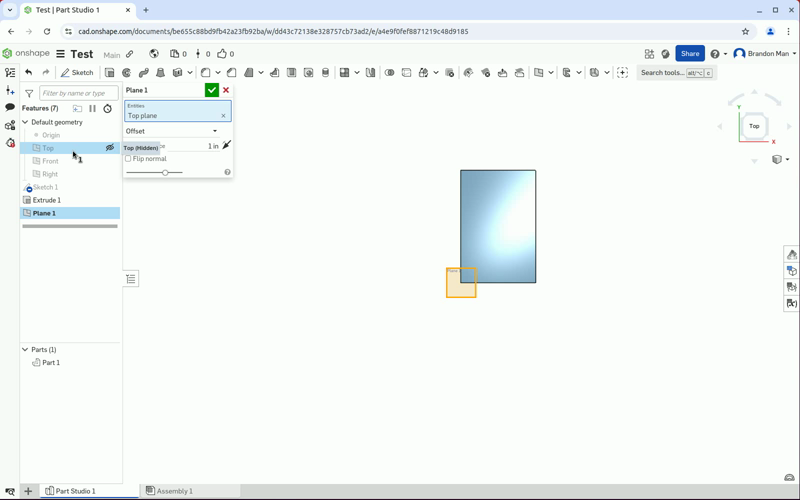
key(tab, 2)
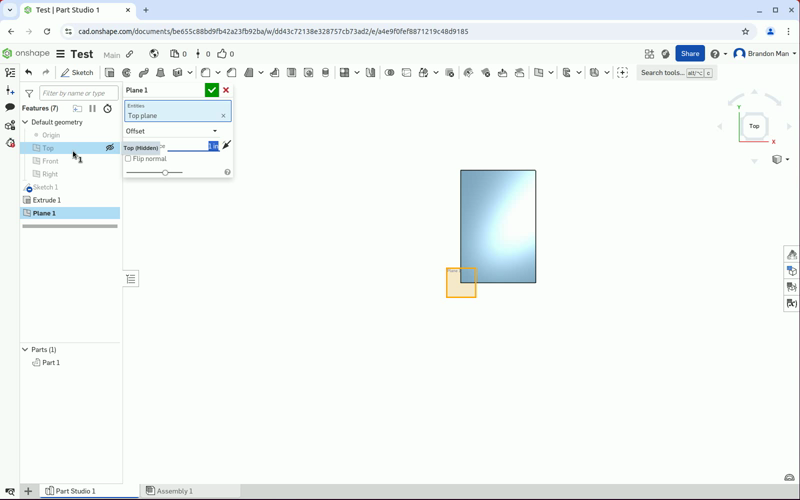
text(9.151)
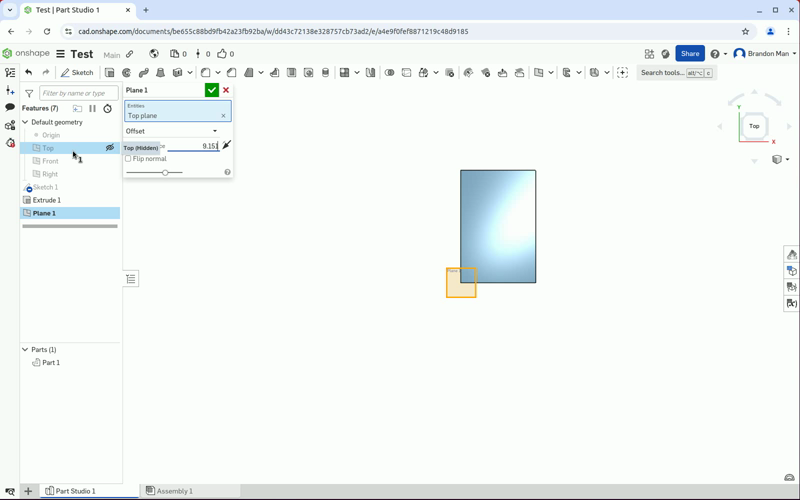
key(enter, 2)
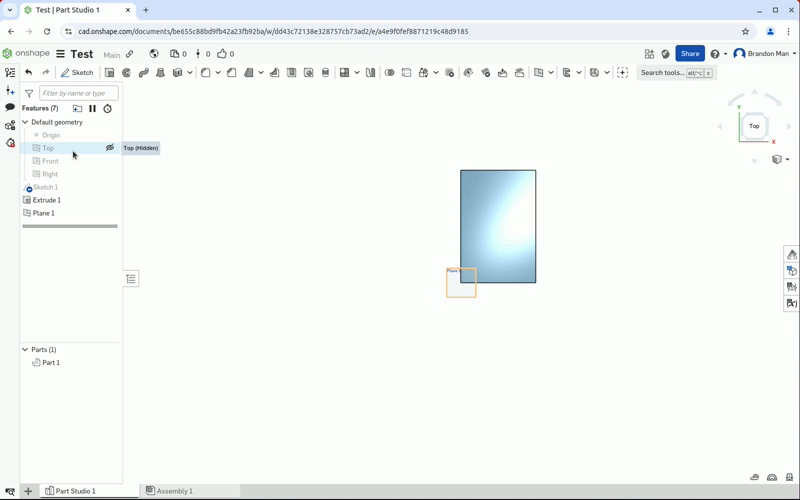
key(shift+s)
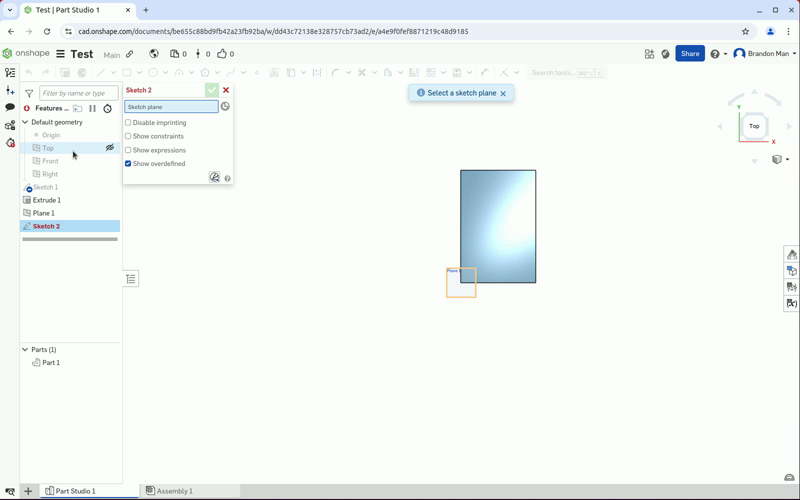
mouse_move(73, 215)
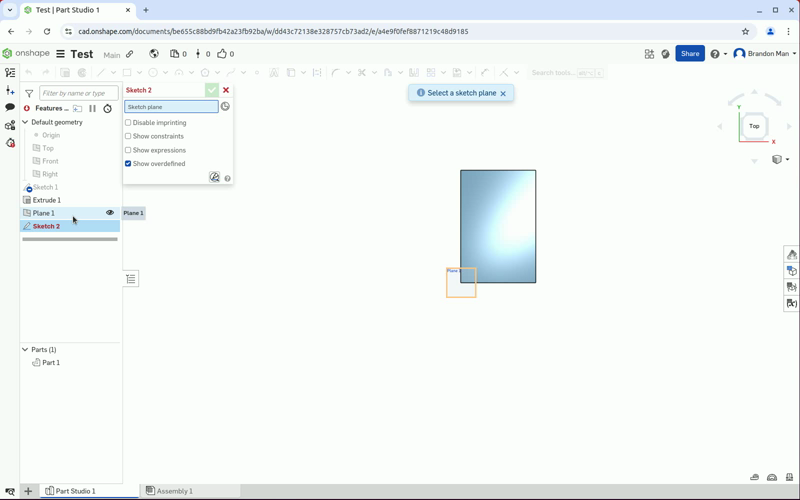
click(73, 215)
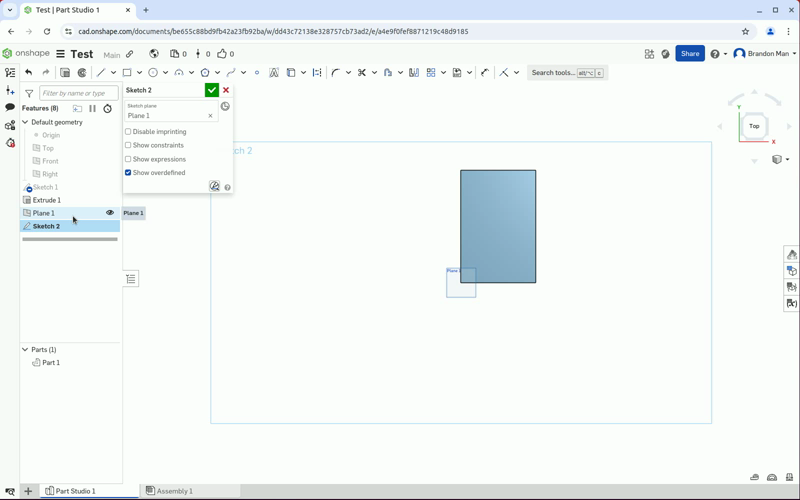
mouse_move(73, 352)
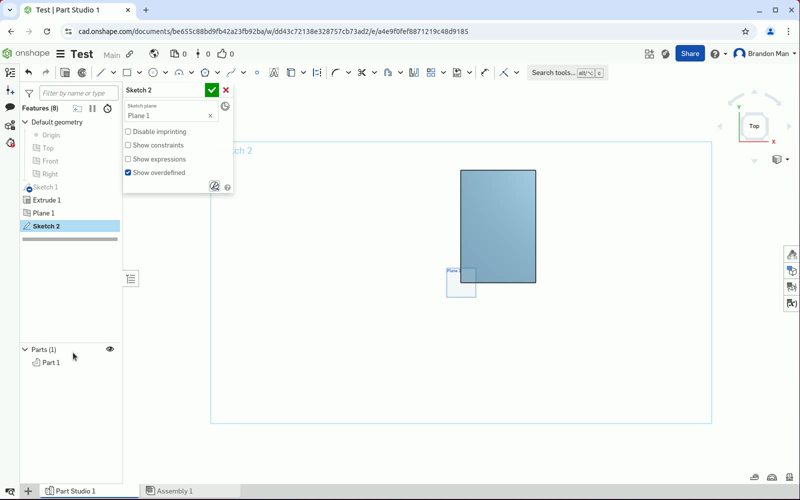
key(y)
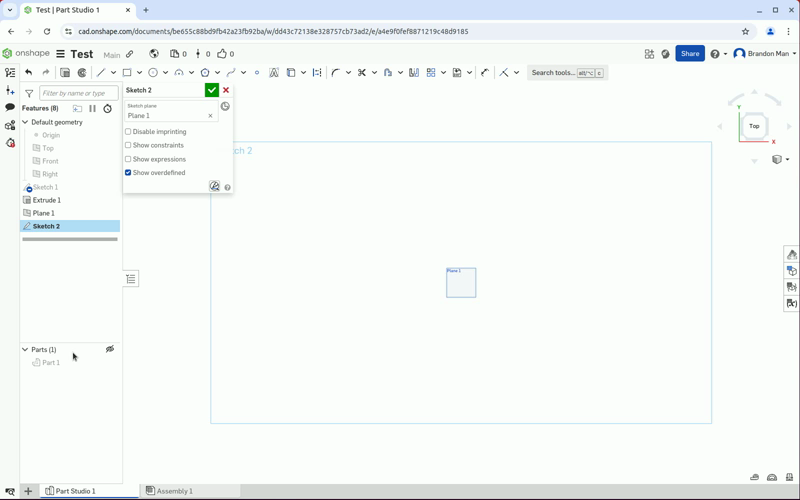
key(l)
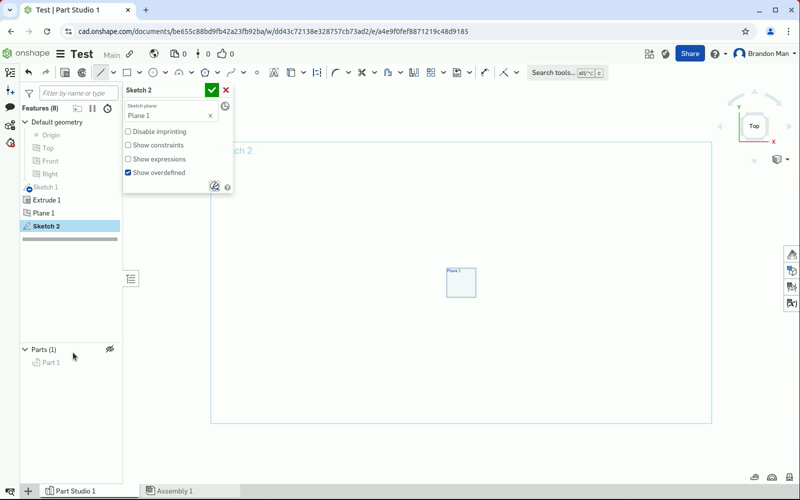
key_down(shift)
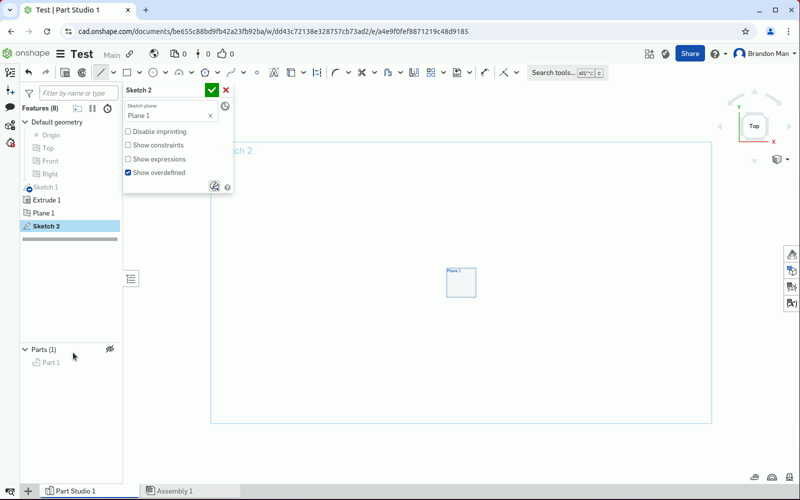
mouse_move(460, 282)
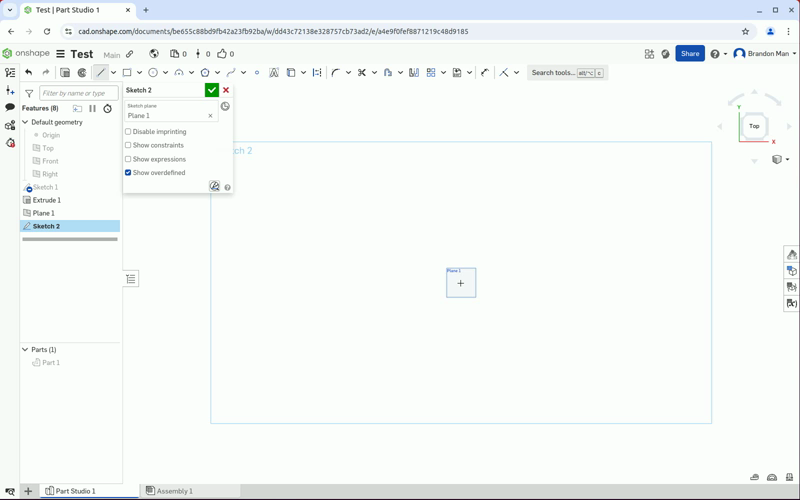
click(460, 282)
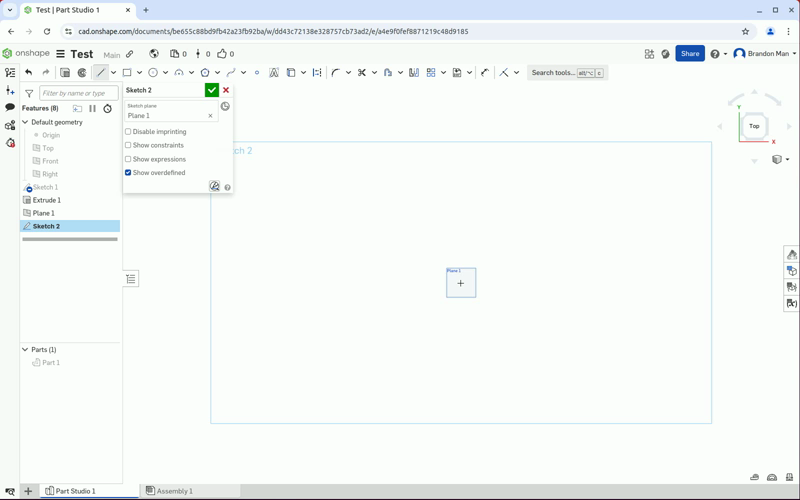
key_up(shift)
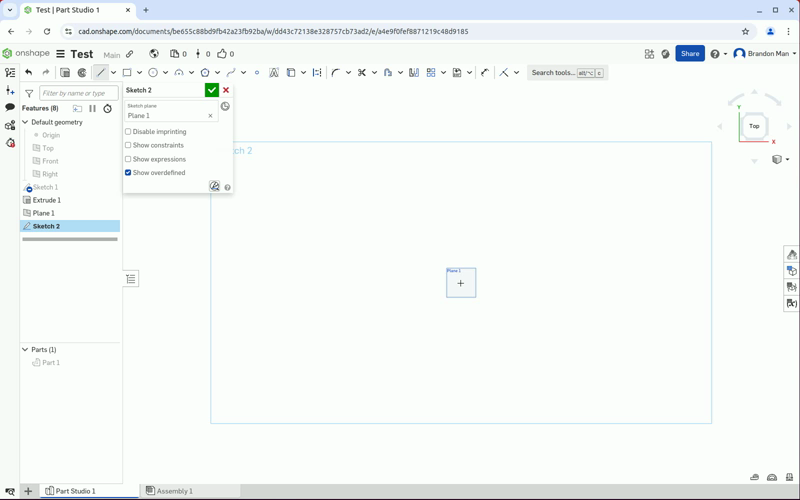
key_down(shift)
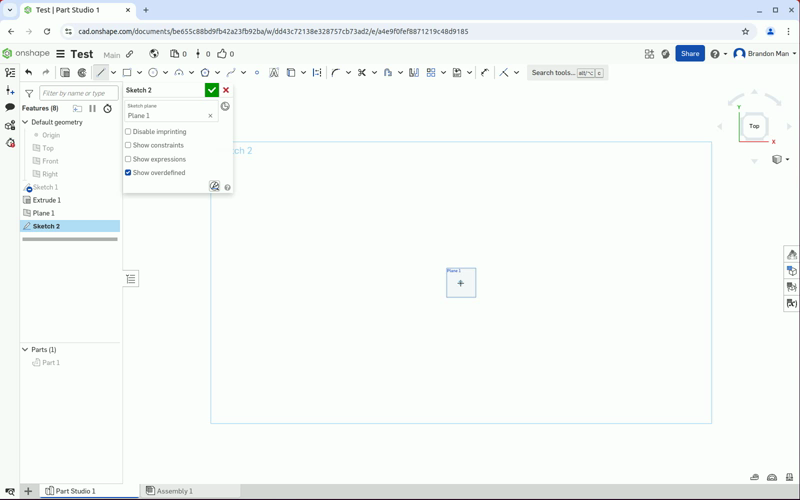
mouse_move(490, 282)
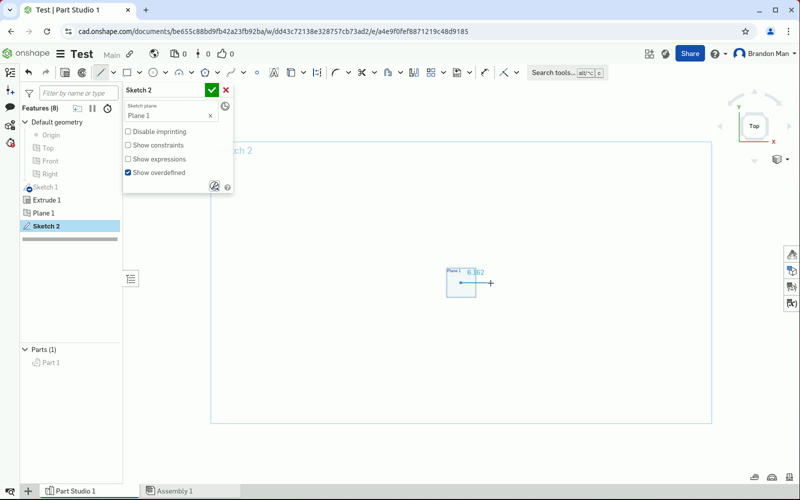
mouse_move(483, 282)
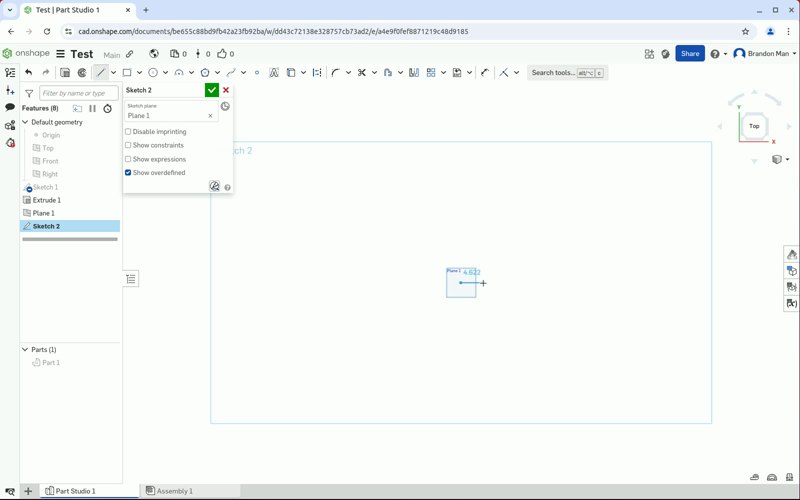
click(483, 282)
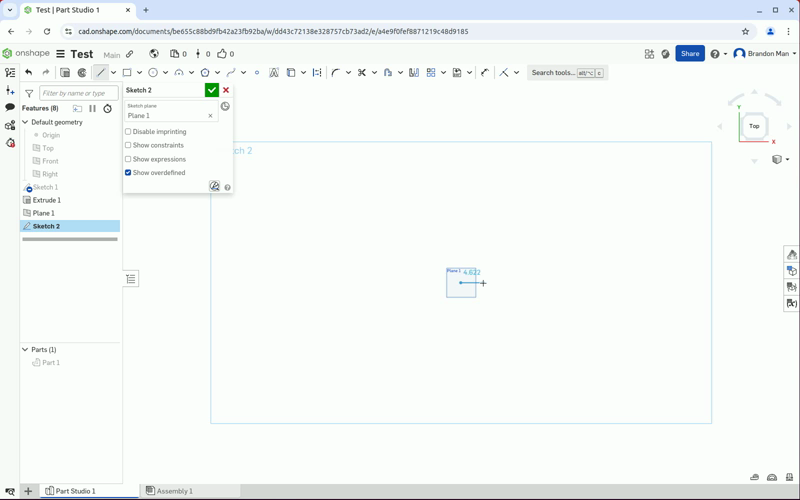
key_up(shift)
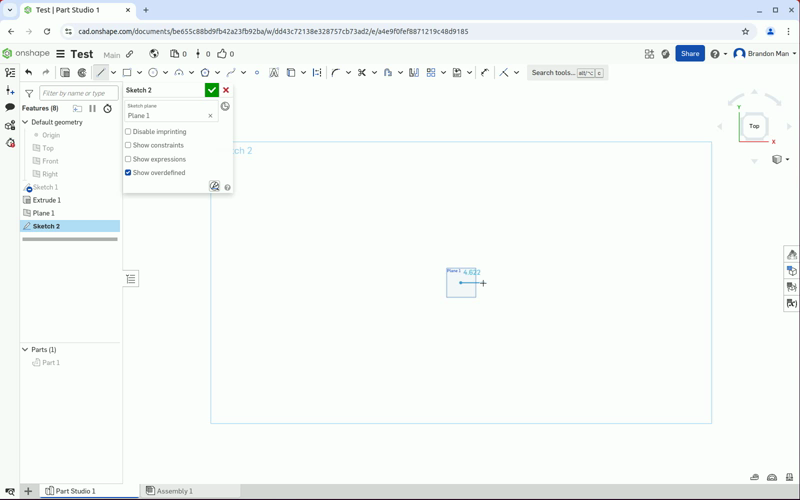
key_down(shift)
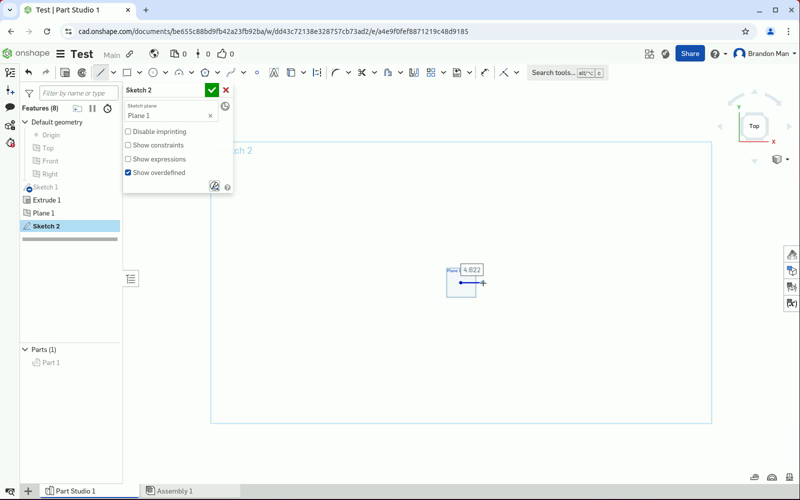
mouse_move(483, 170)
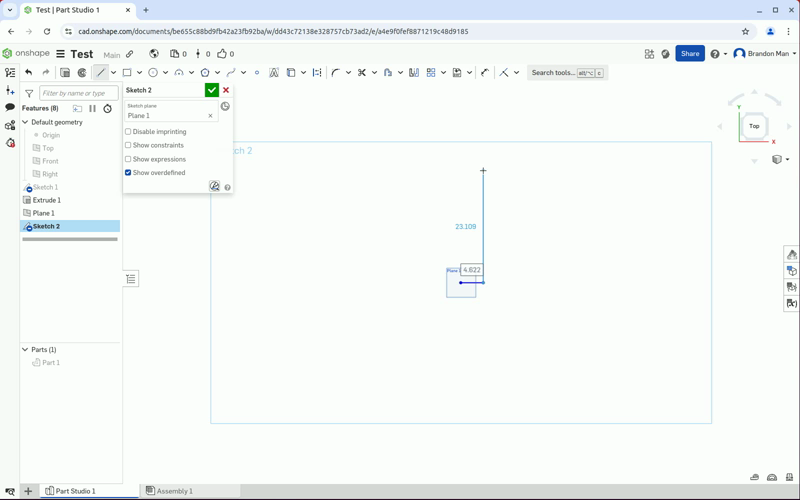
click(483, 170)
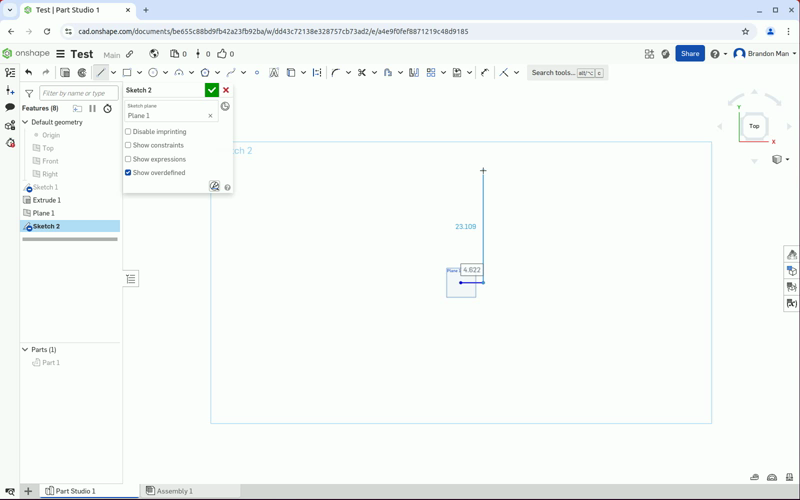
key_up(shift)
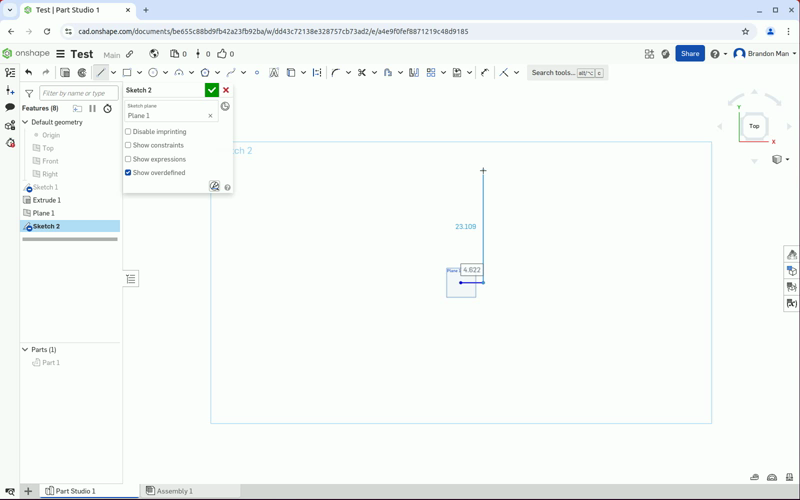
key_down(shift)
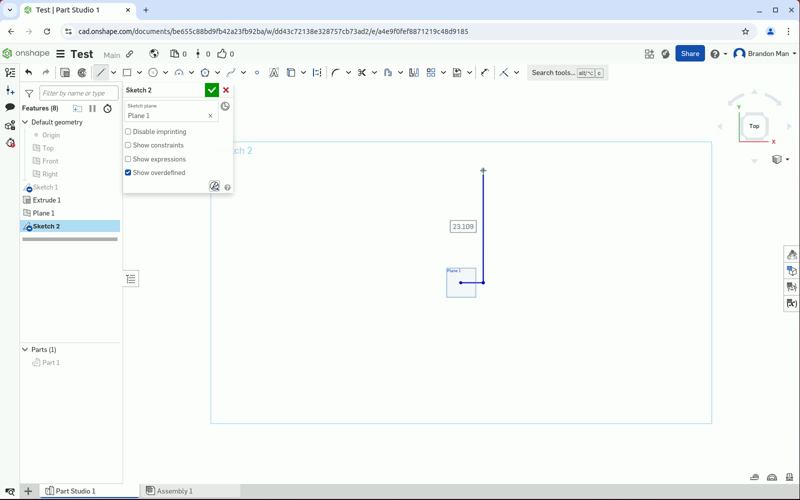
mouse_move(513, 170)
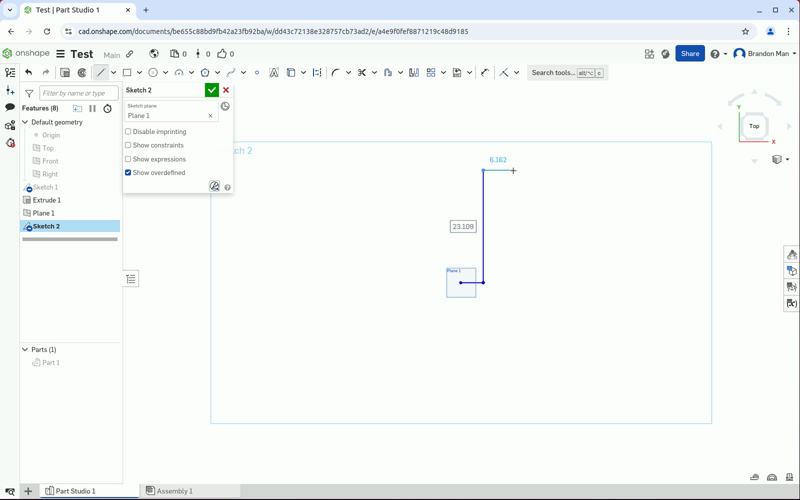
mouse_move(460, 170)
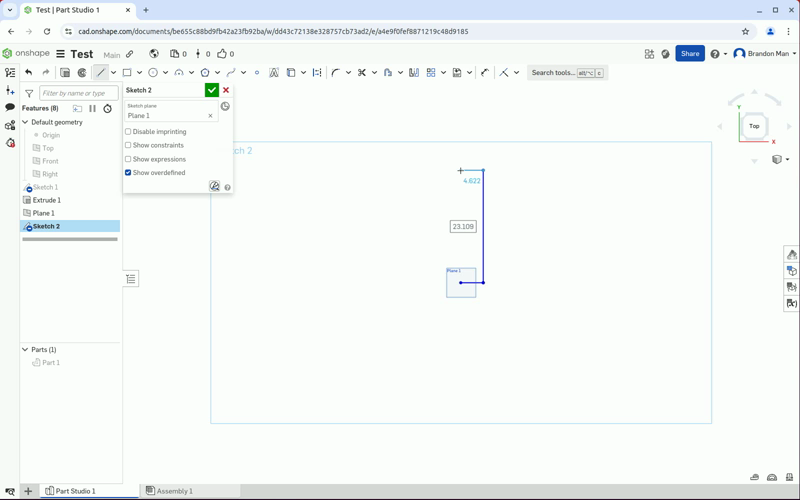
click(460, 170)
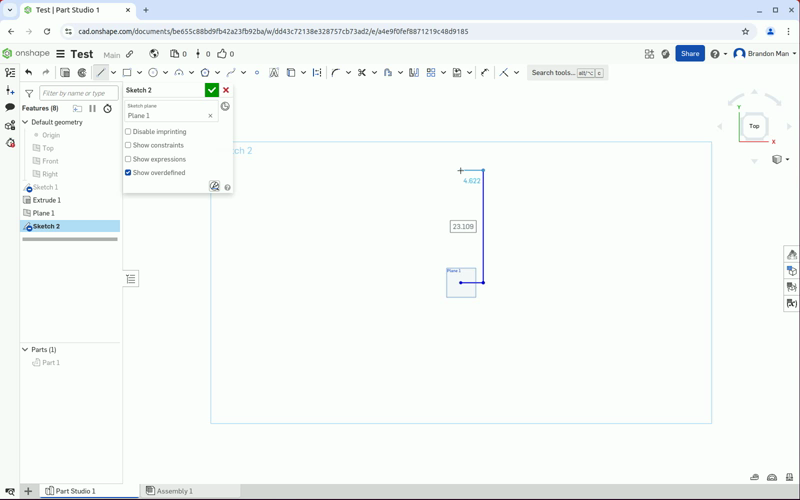
key_up(shift)
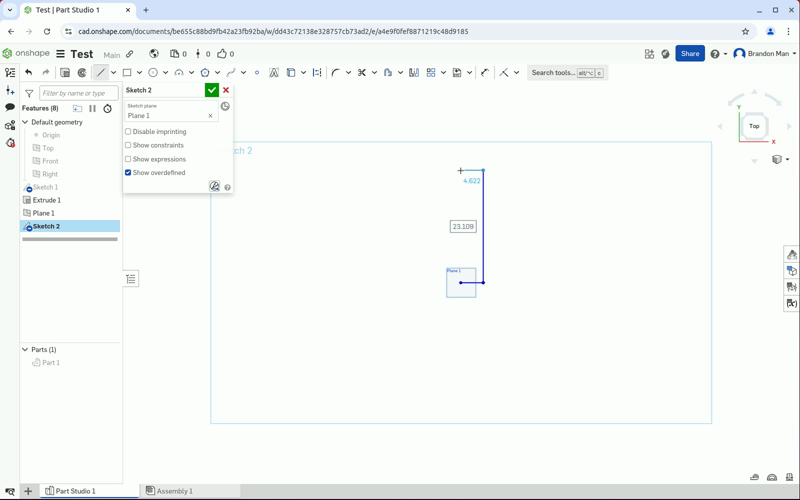
key_down(shift)
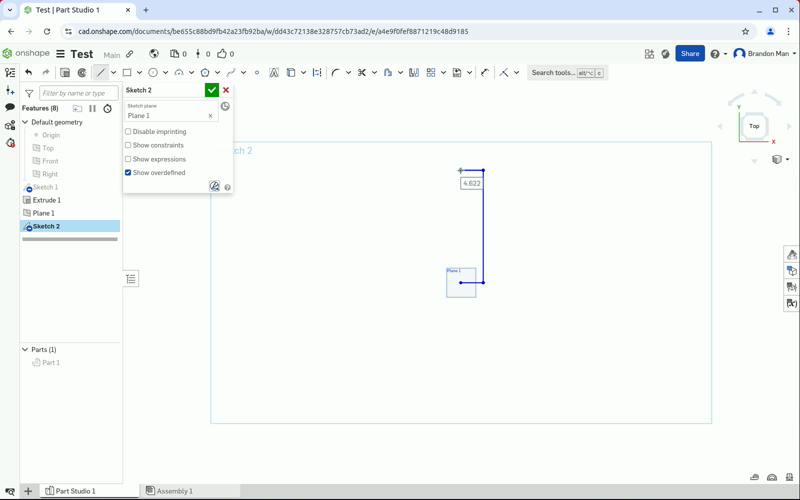
mouse_move(460, 282)
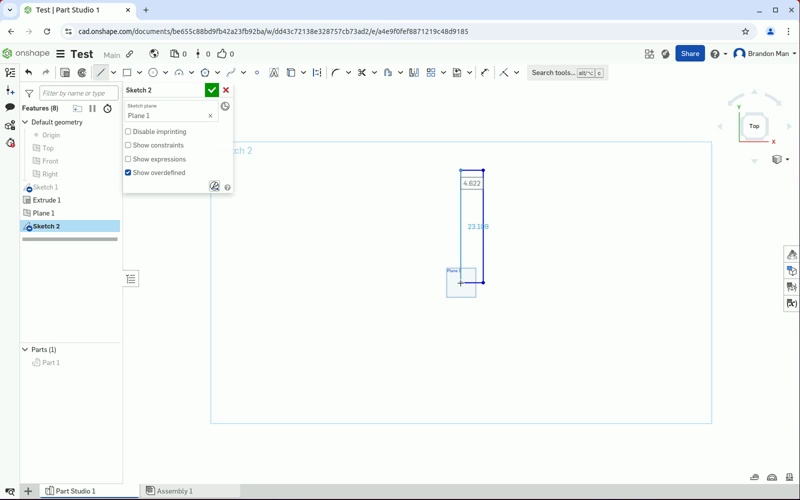
key_up(shift)
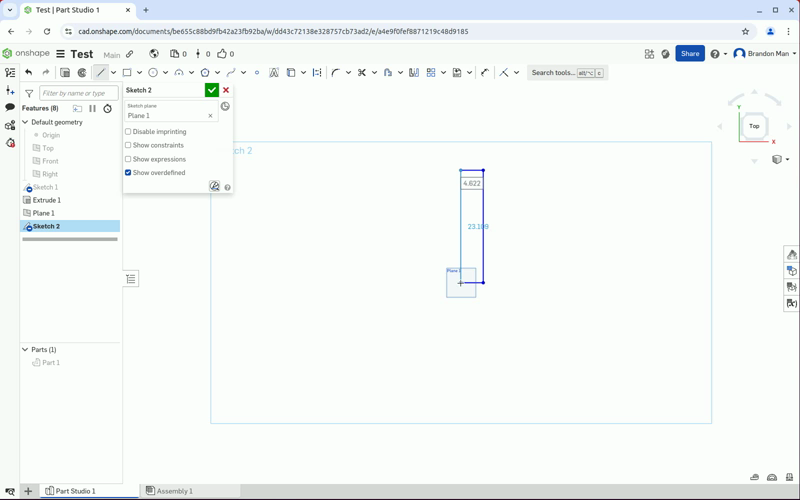
click(460, 282)
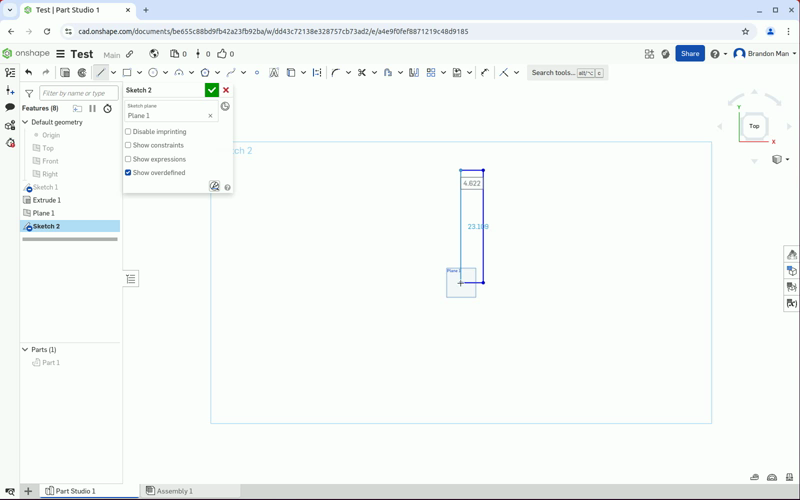
key(esc)
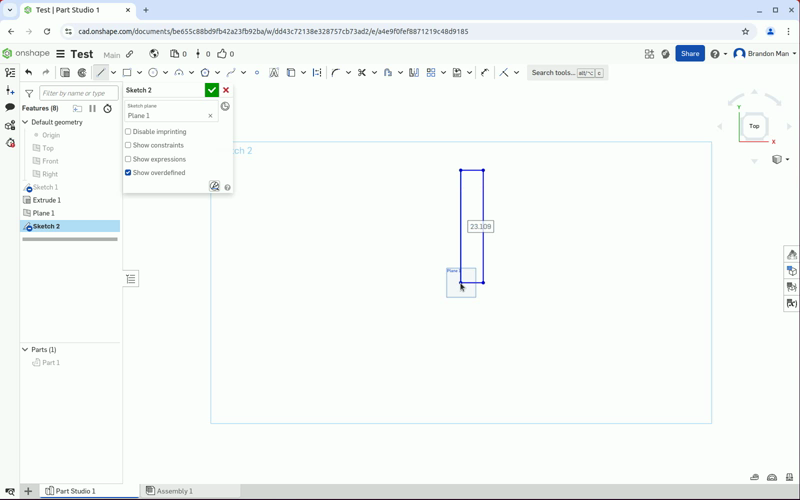
mouse_move(478, 224)
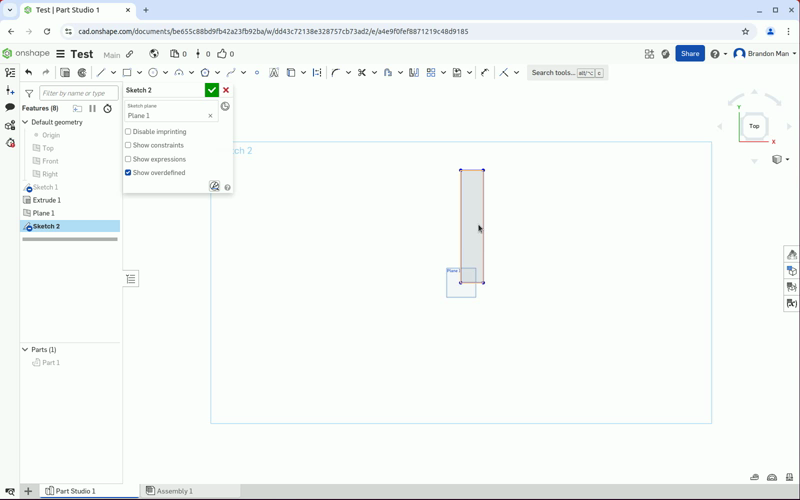
click(478, 224)
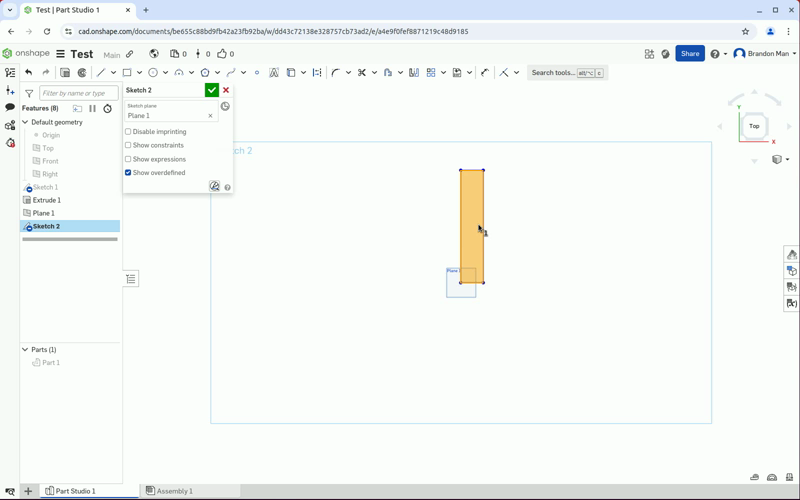
mouse_move(73, 352)
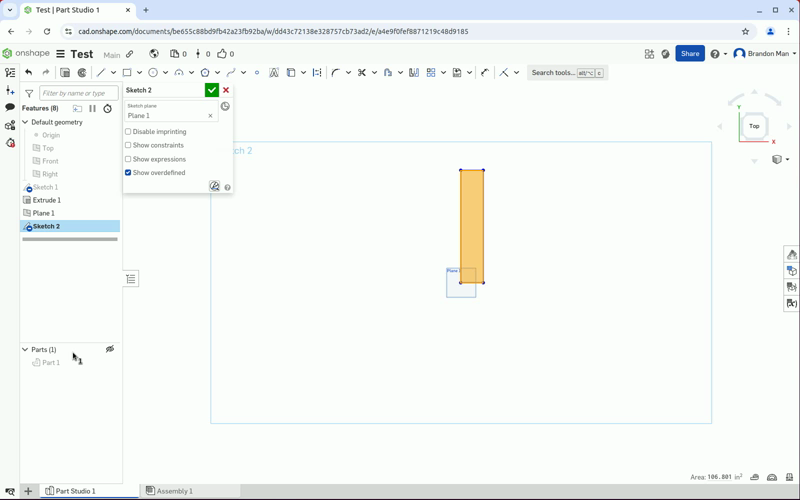
key(shift+y)
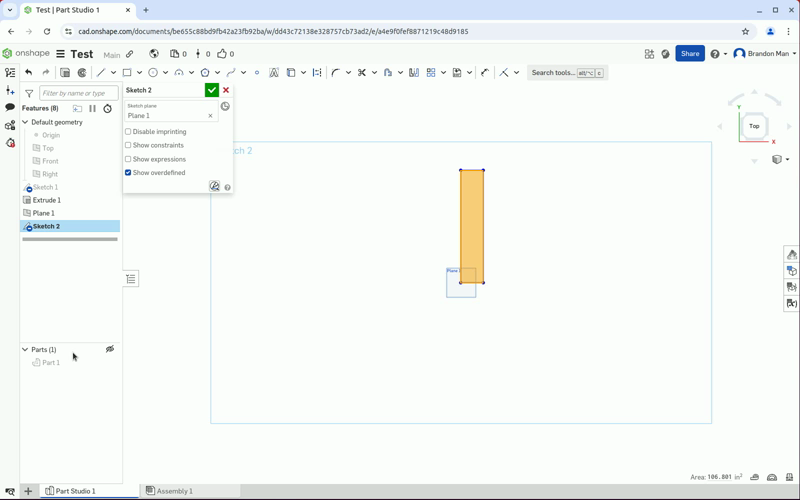
key(shift+e)
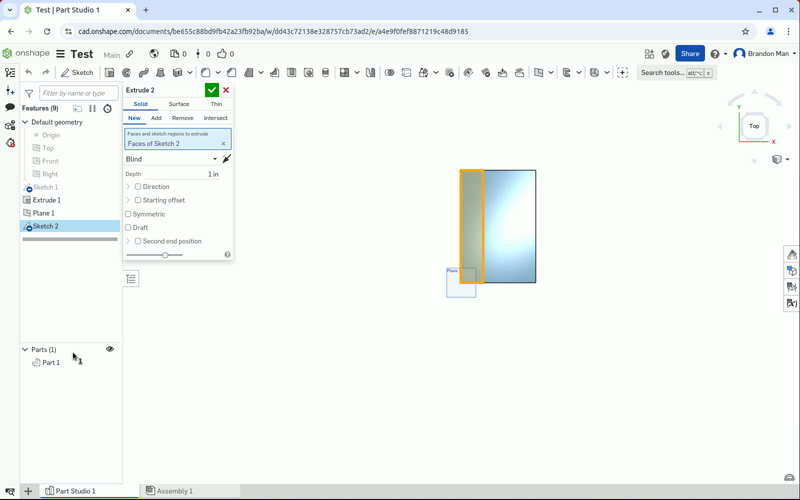
mouse_move(143, 106)
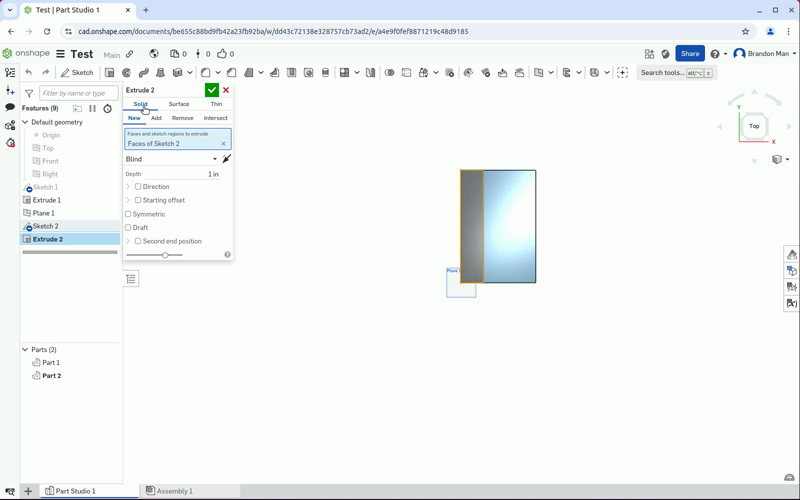
click(143, 106)
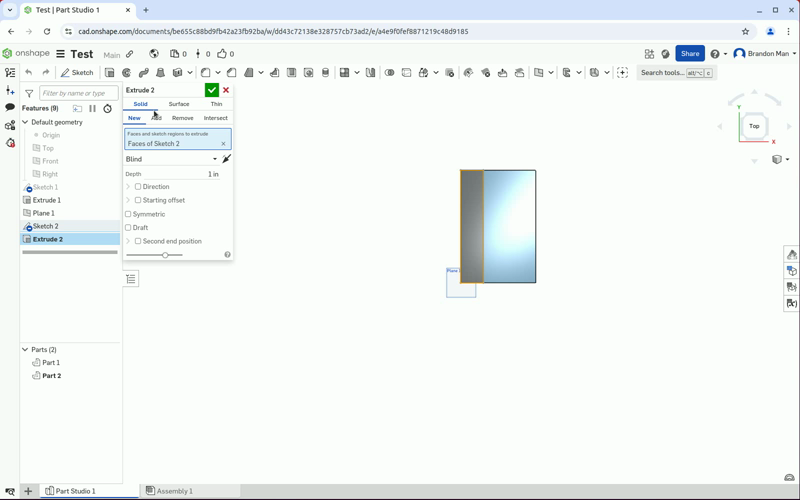
mouse_move(186, 120)
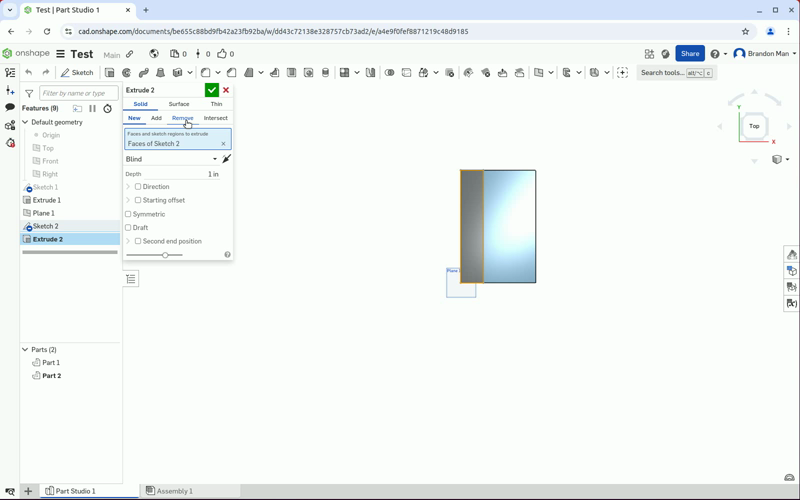
click(186, 120)
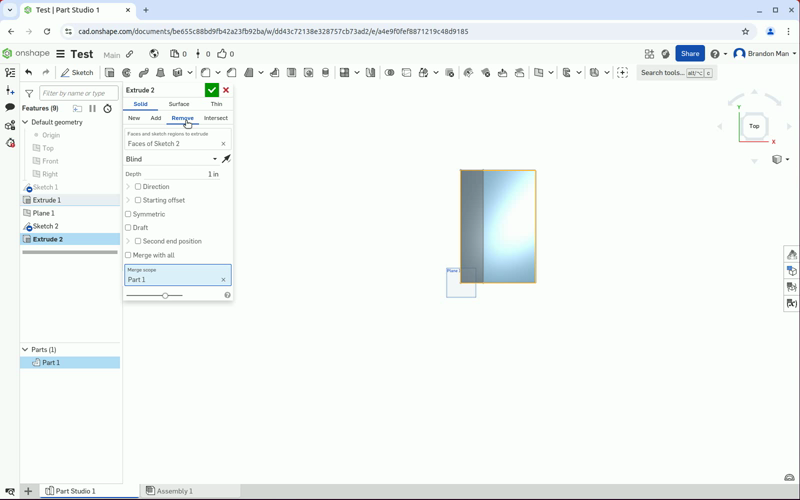
key(tab, 4)
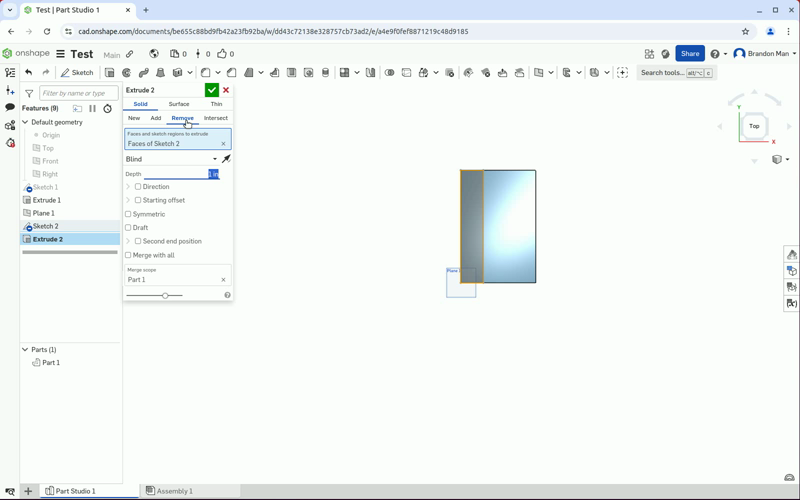
text(4.574)
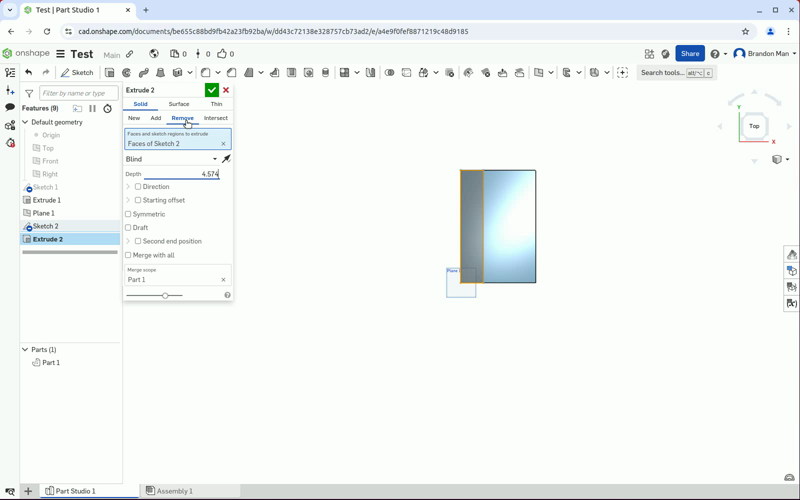
key(tab, 6)
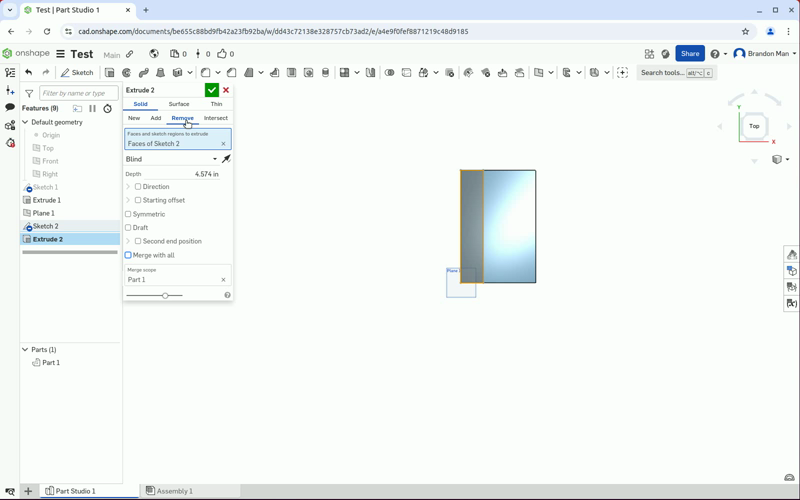
key(space)
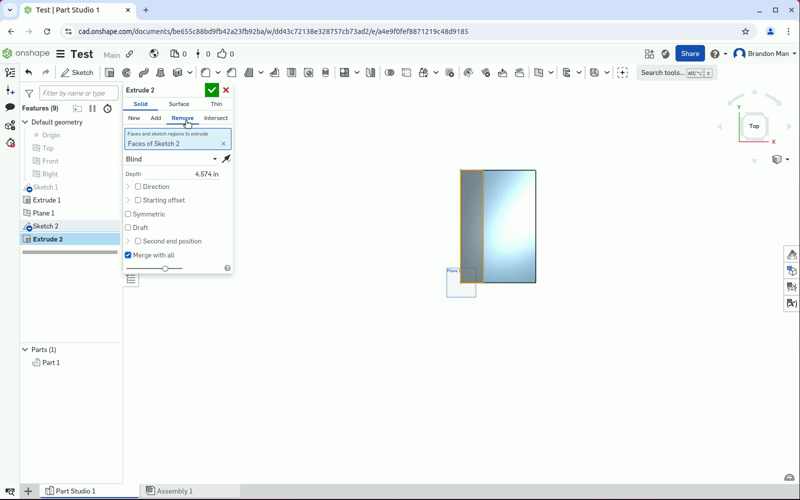
key(enter)
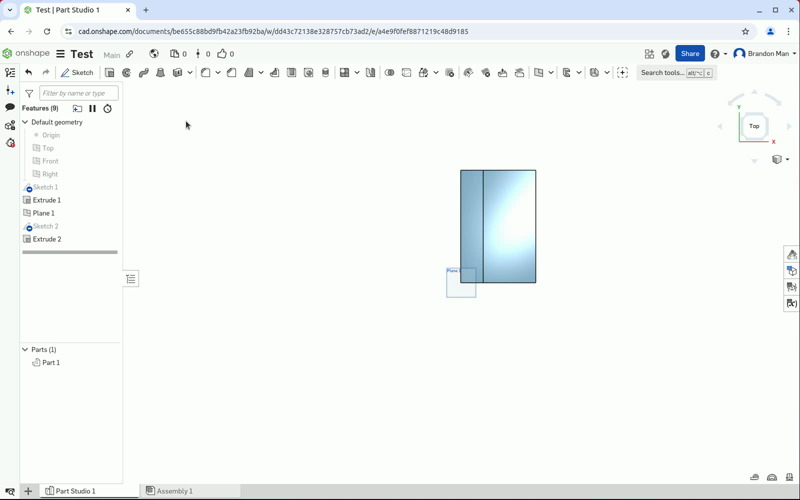
key(shift+h)
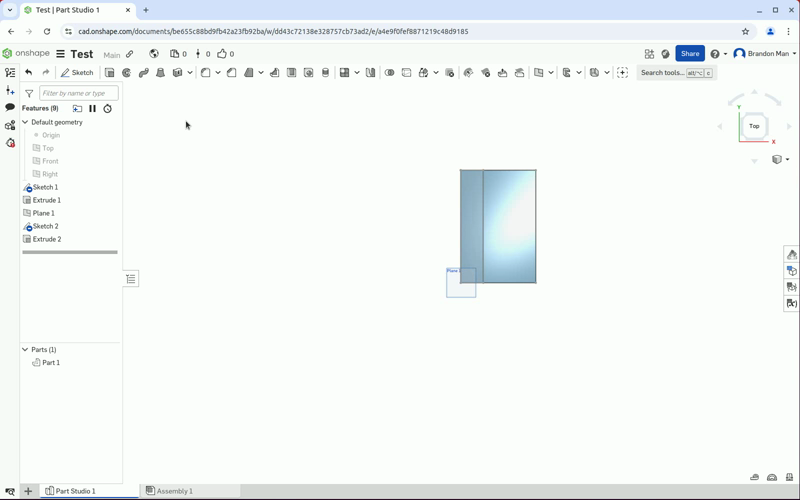
key(shift+h)
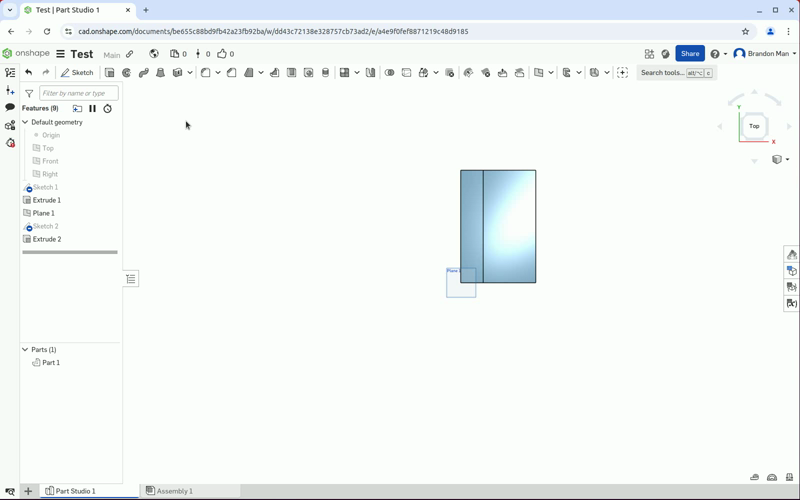
mouse_move(73, 189)
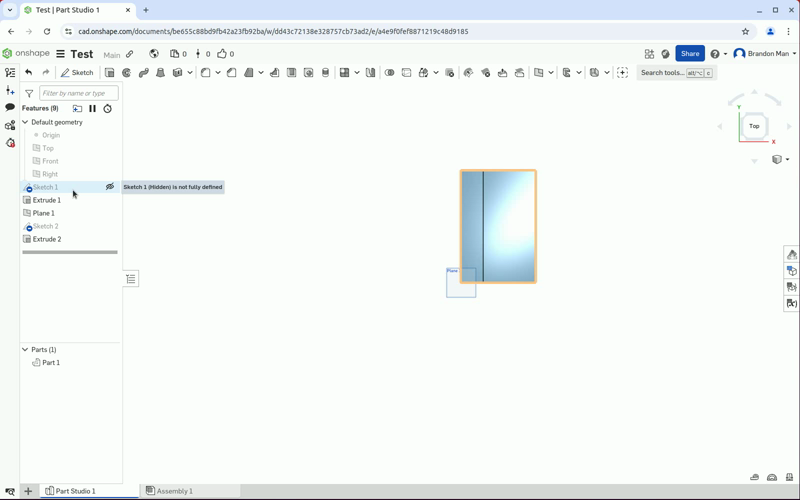
click(73, 189)
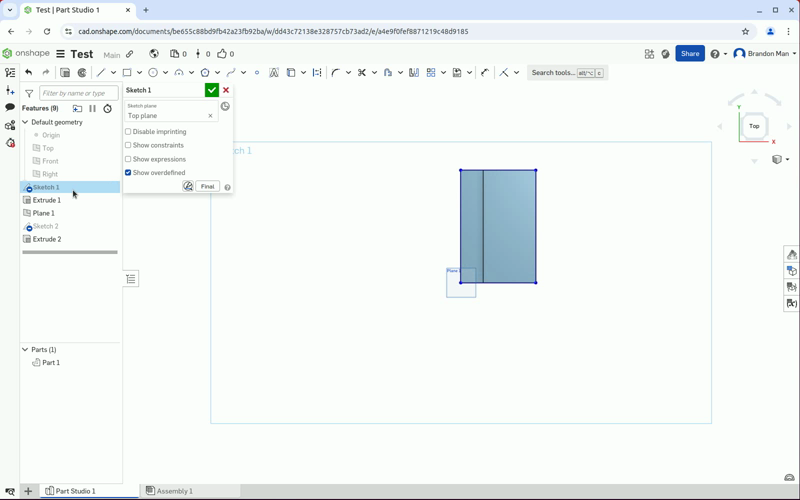
mouse_move(229, 92)
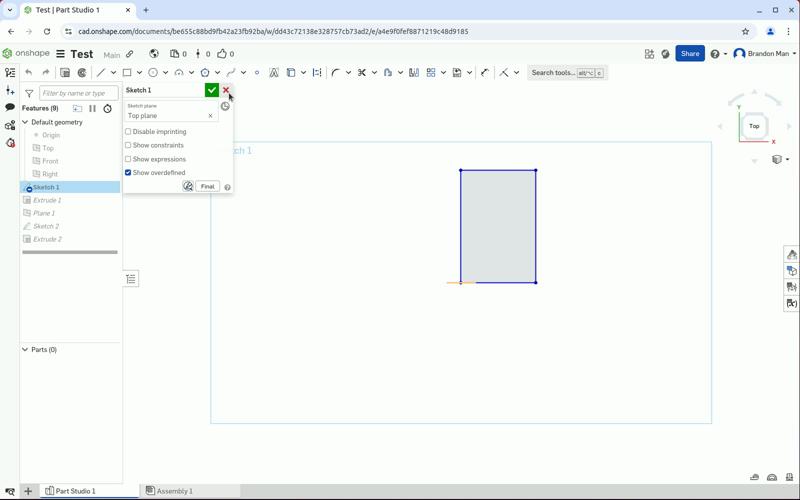
click(229, 92)
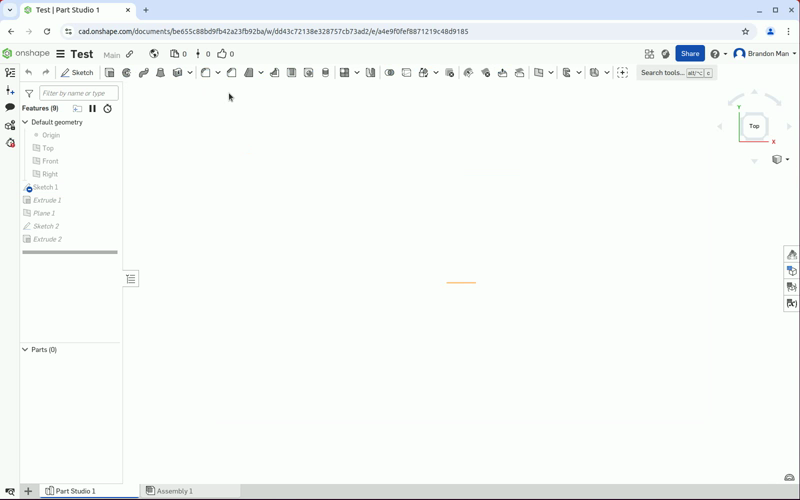
key(shift+s)
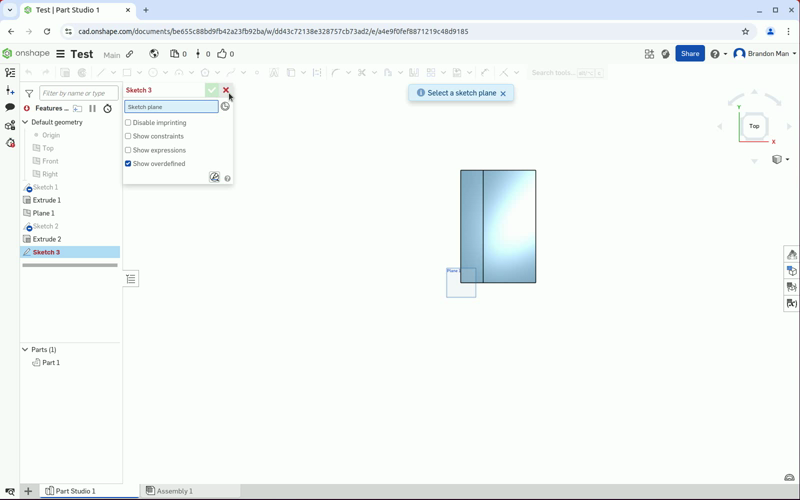
mouse_move(73, 215)
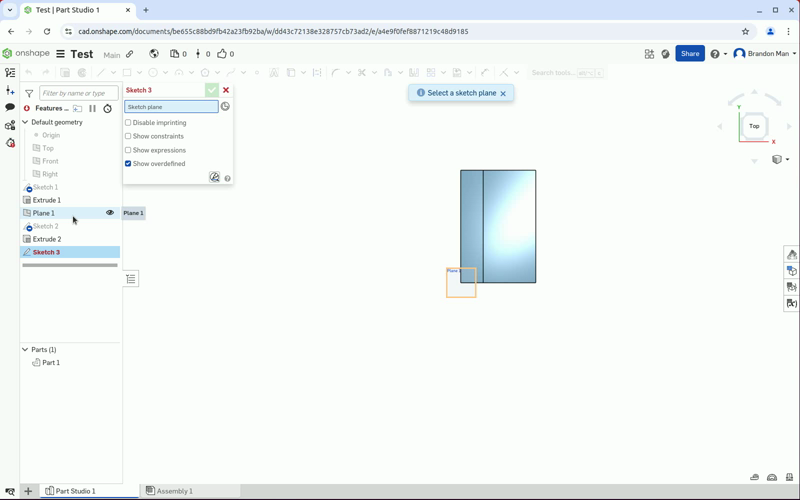
click(73, 215)
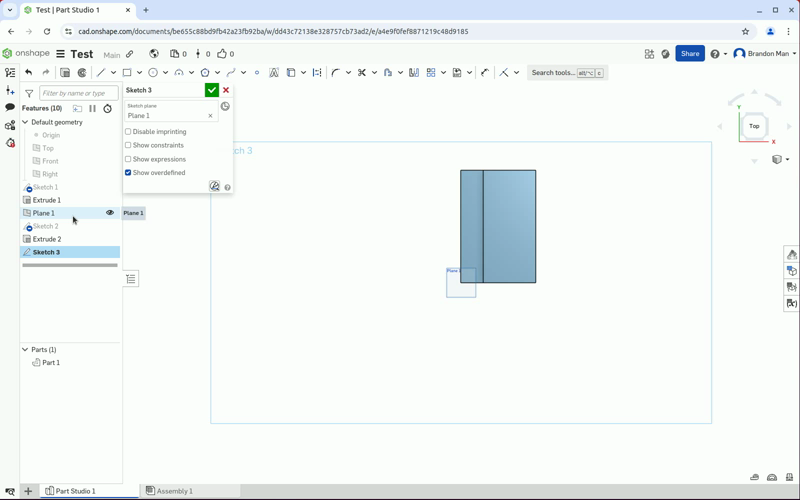
mouse_move(73, 352)
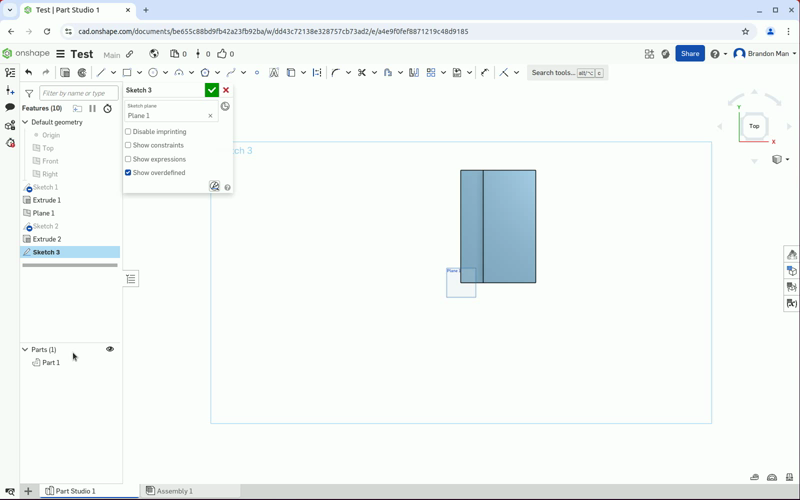
key(y)
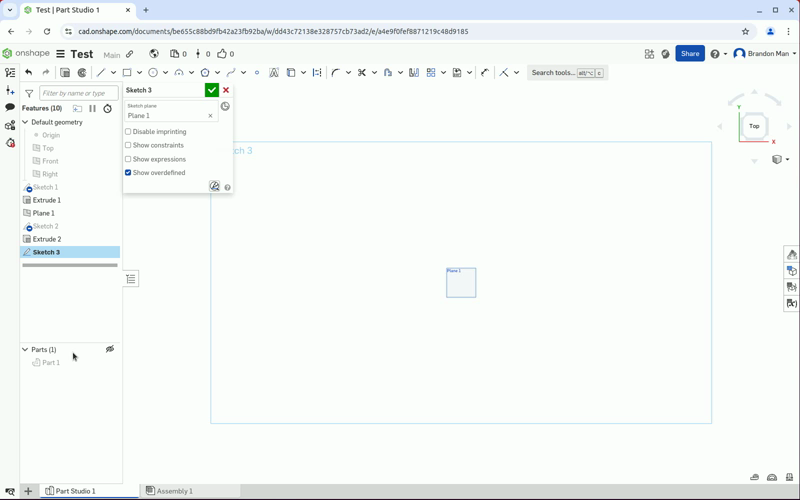
key(c)
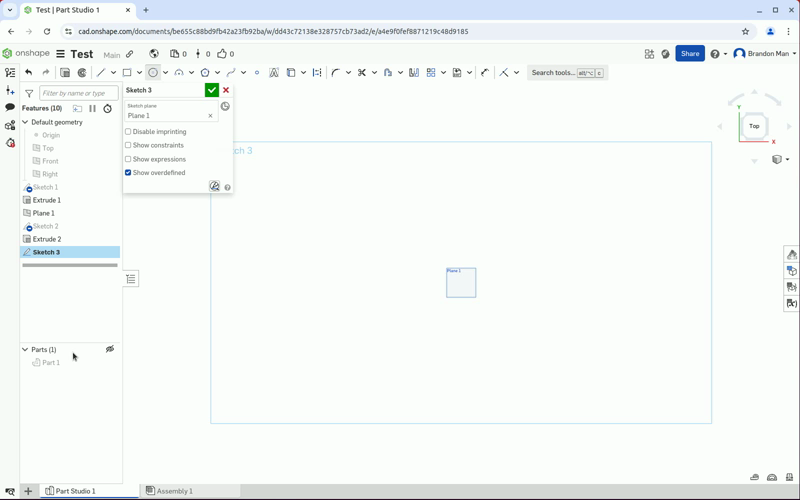
key_down(shift)
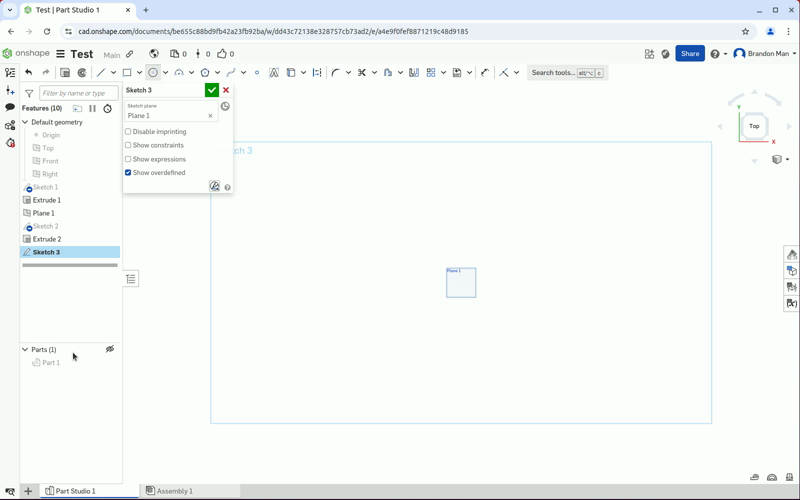
mouse_move(510, 226)
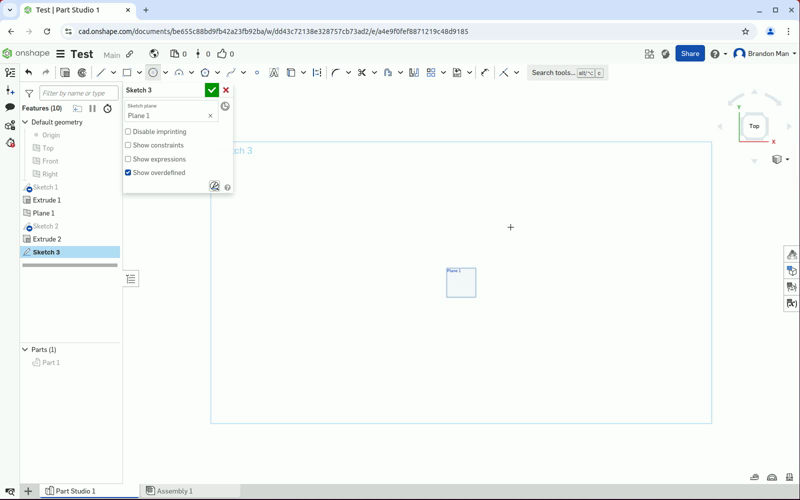
click(510, 226)
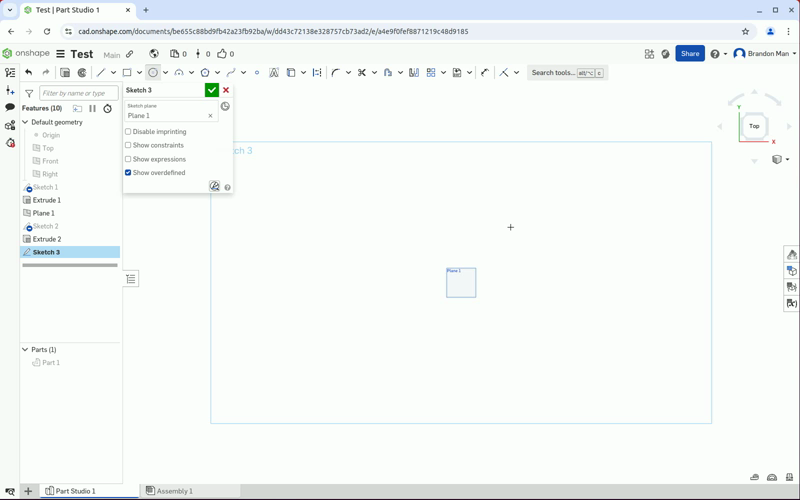
key_up(shift)
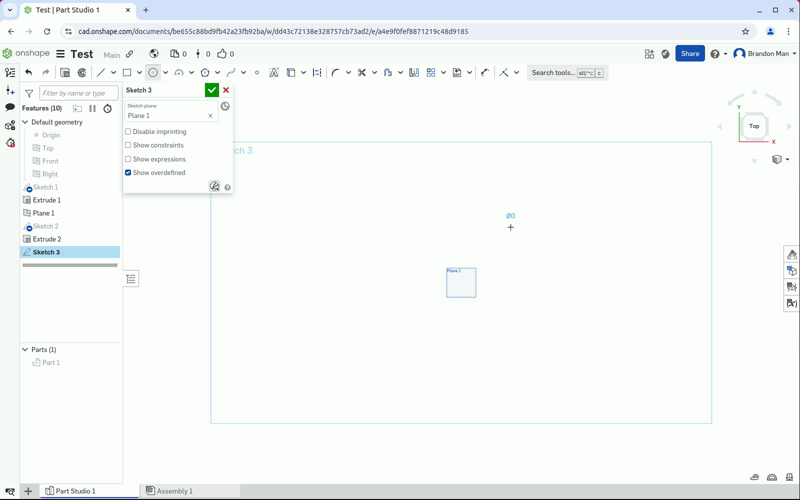
mouse_move(526, 226)
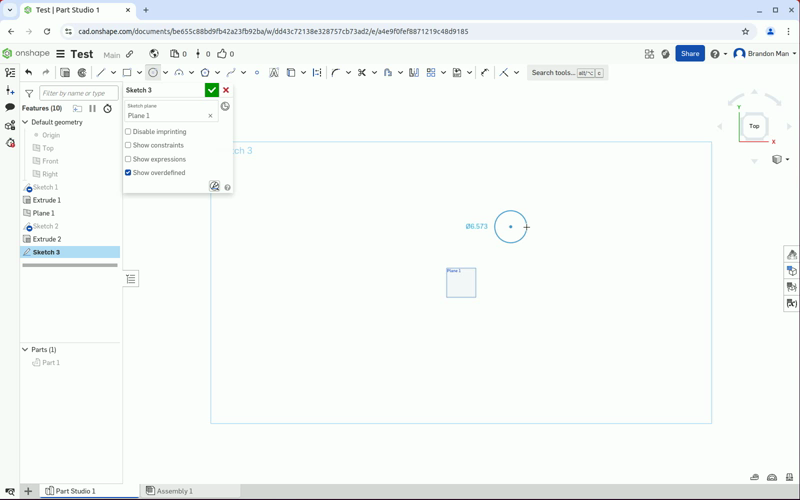
click(526, 226)
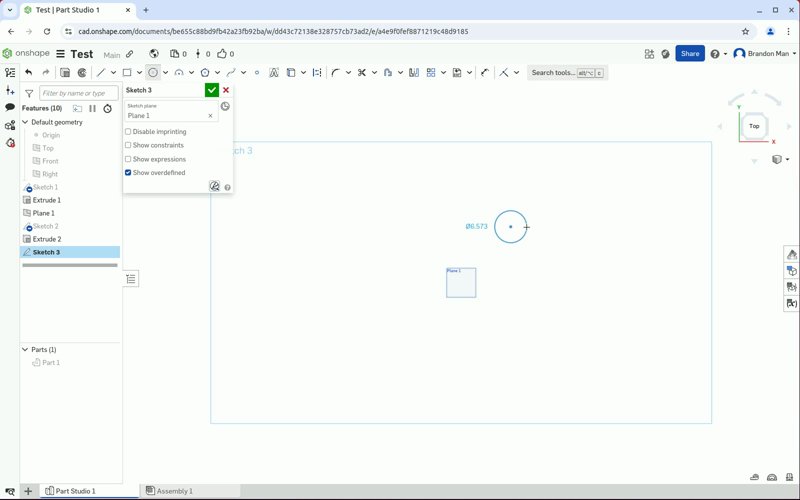
key(esc)
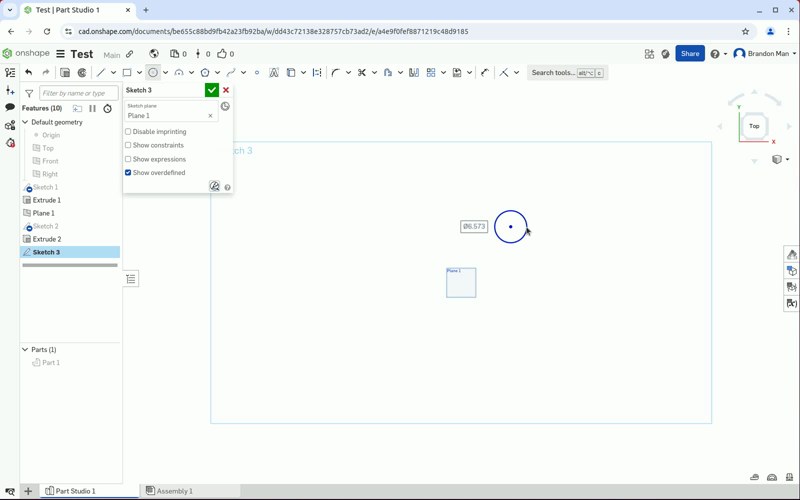
mouse_move(502, 235)
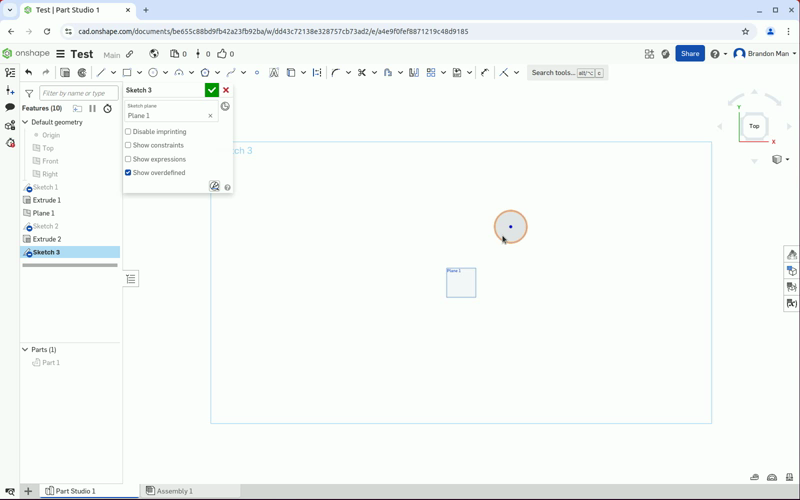
scroll(6)
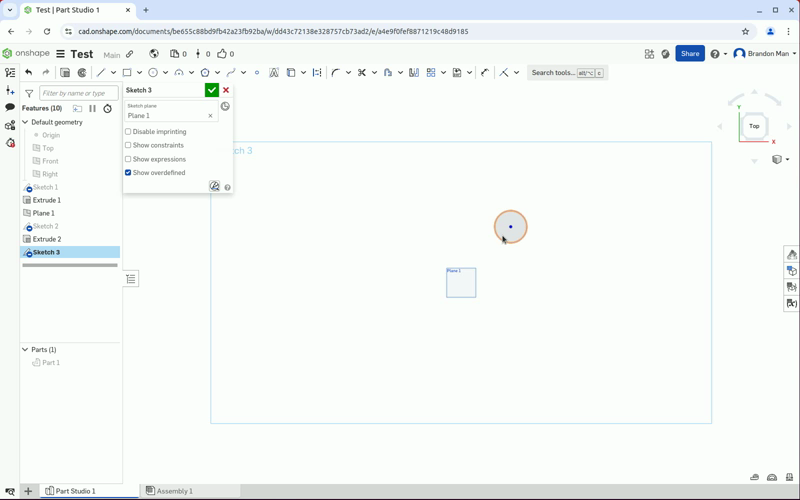
scroll(6)
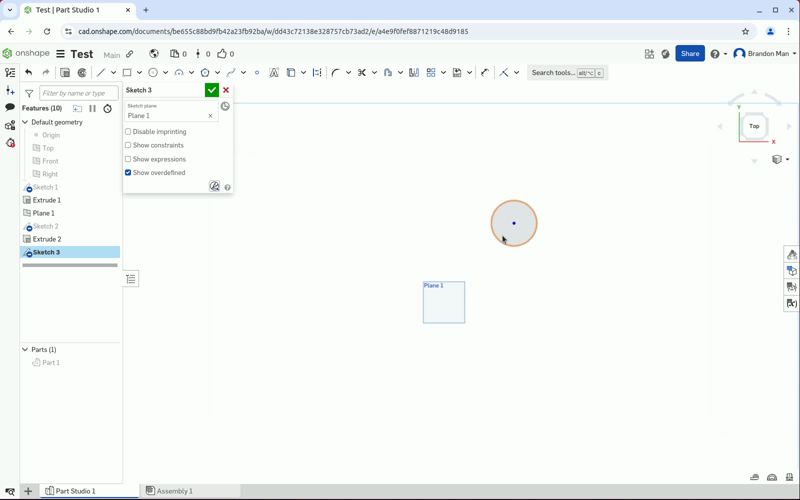
scroll(6)
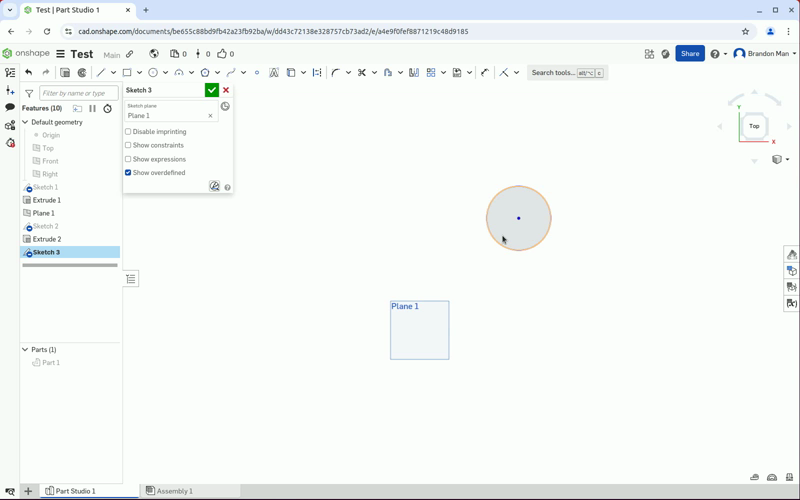
scroll(6)
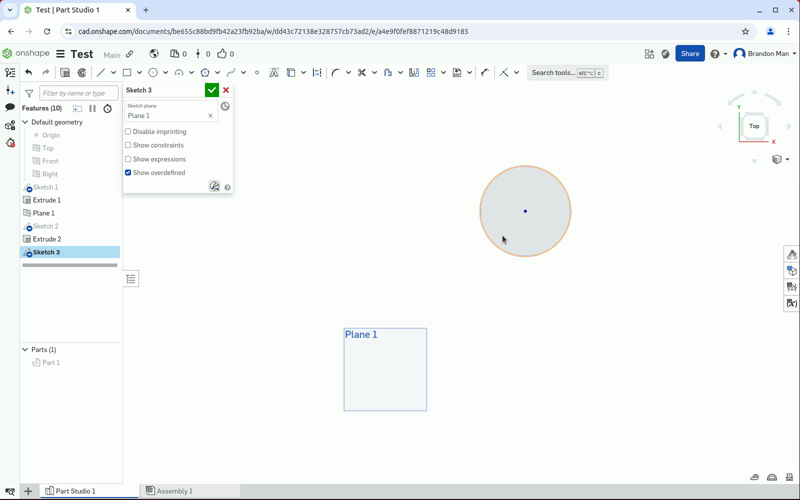
scroll(6)
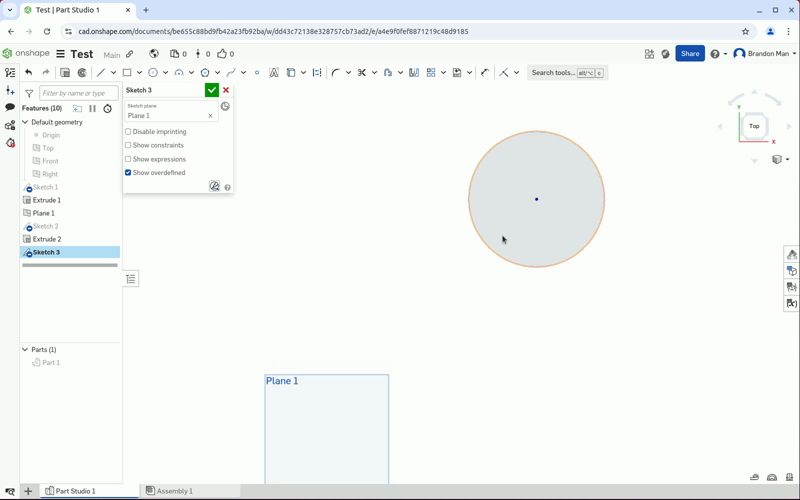
scroll(6)
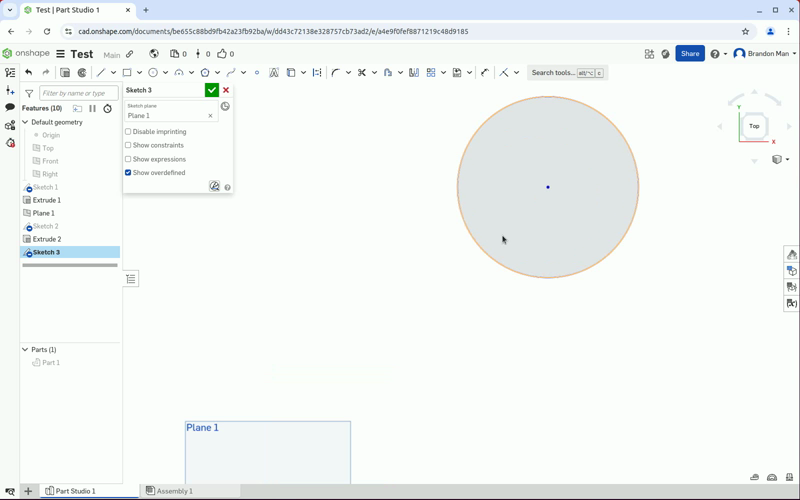
scroll(6)
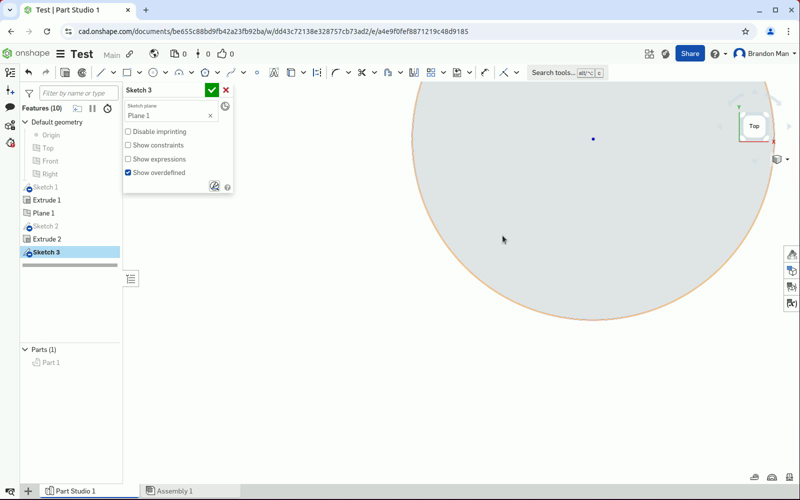
click(502, 235)
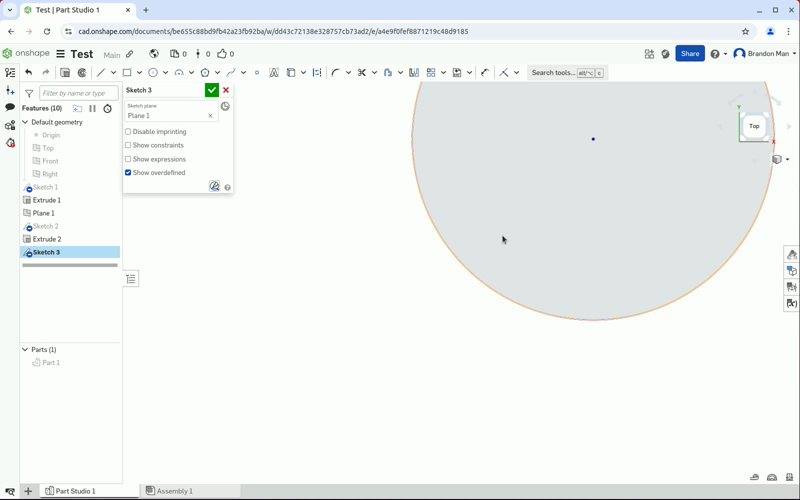
scroll(-6)
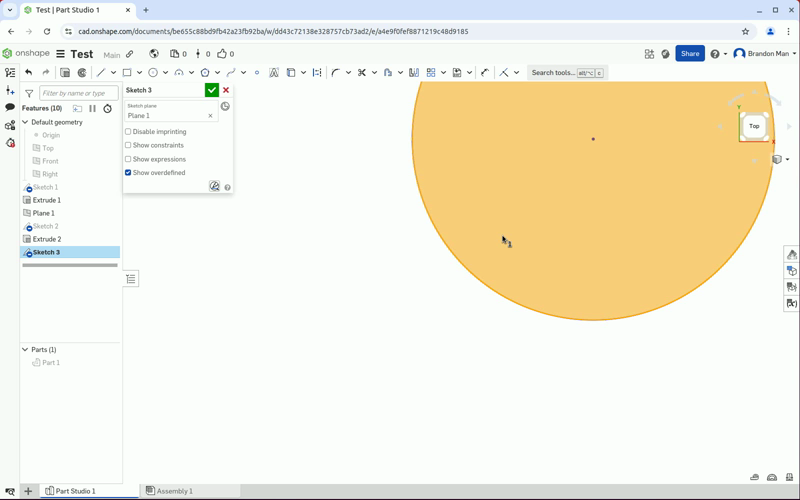
scroll(-6)
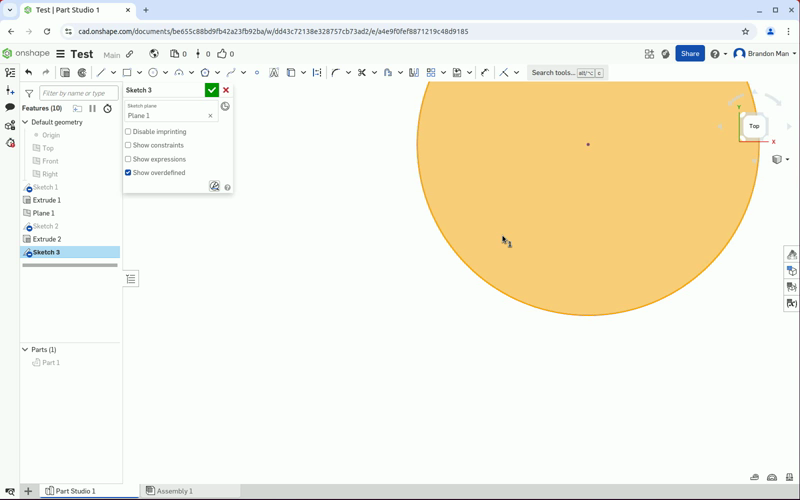
scroll(-6)
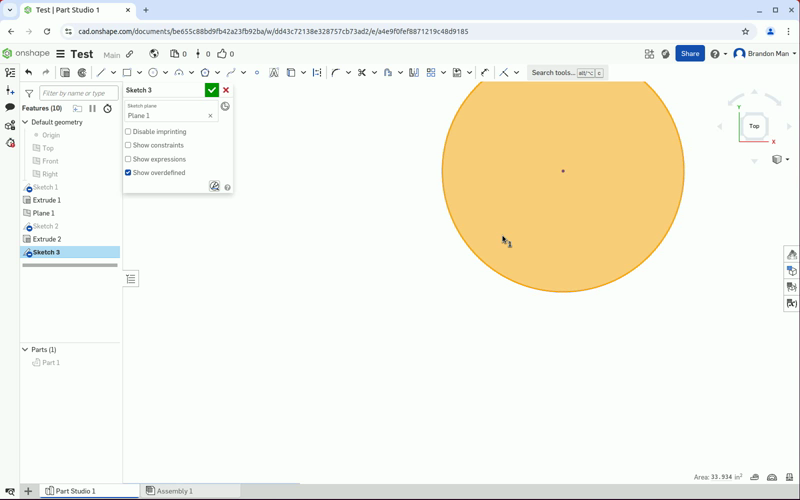
scroll(-6)
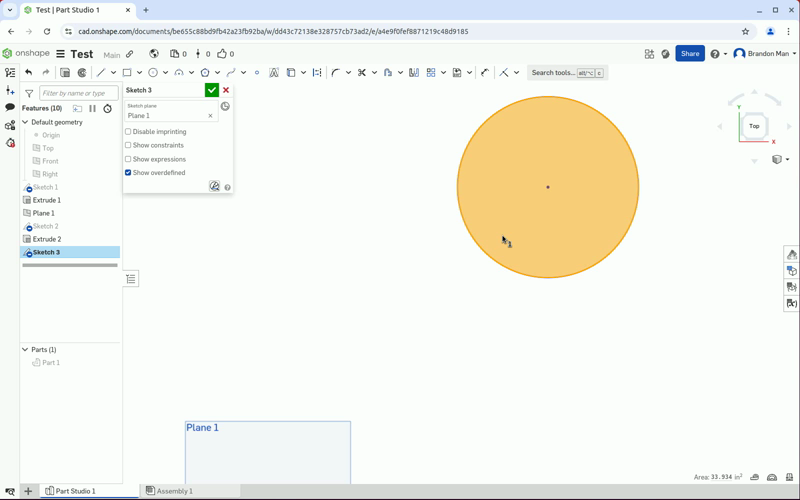
scroll(-6)
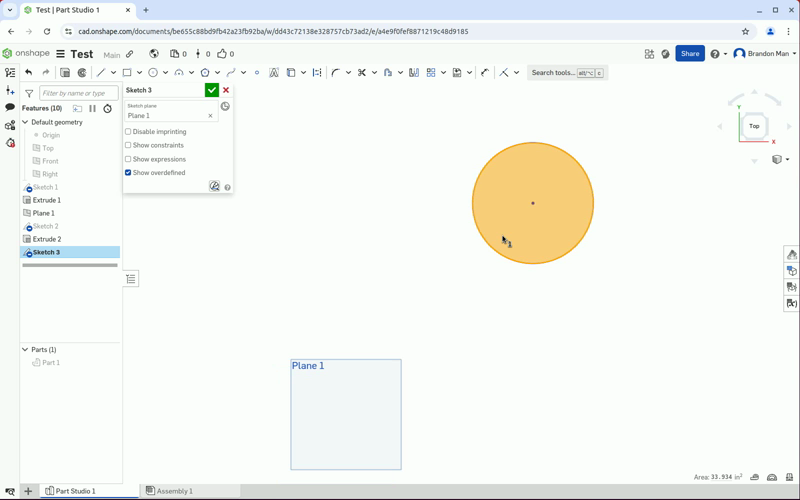
scroll(-6)
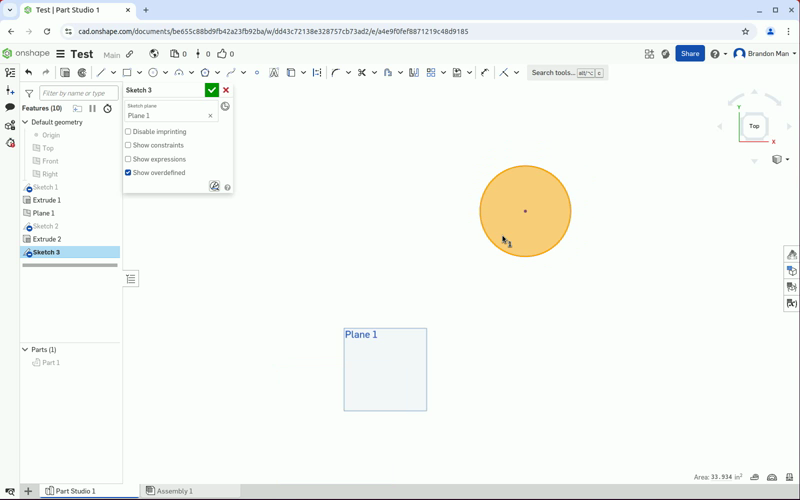
scroll(-6)
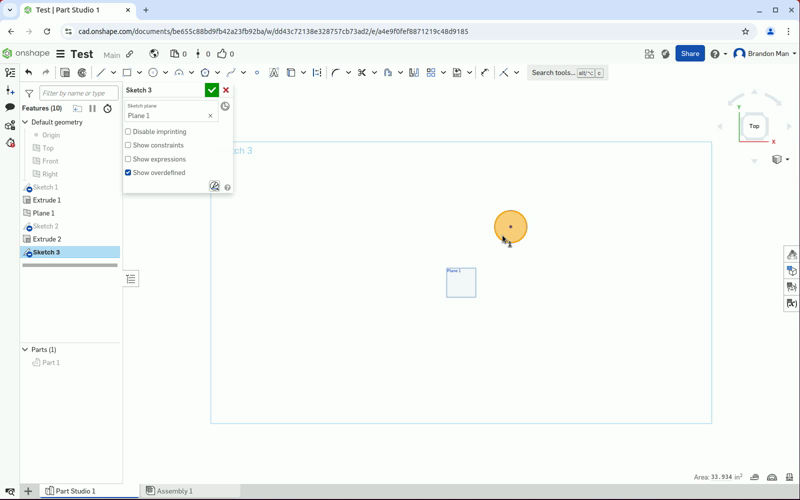
mouse_move(73, 352)
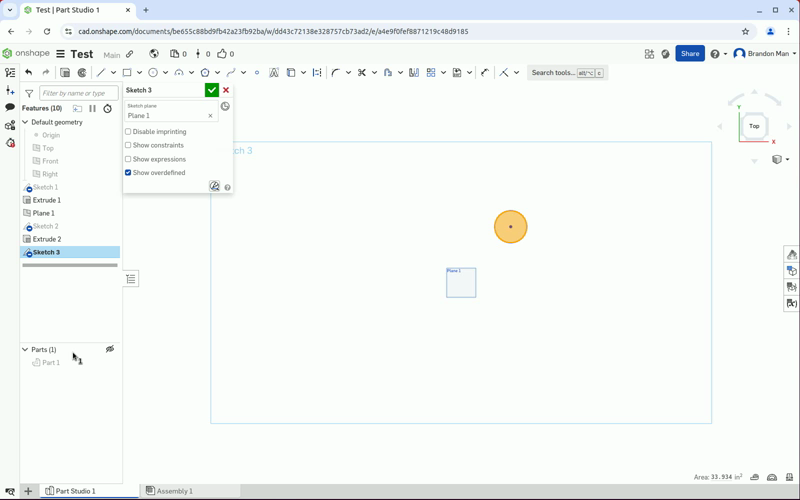
key(shift+y)
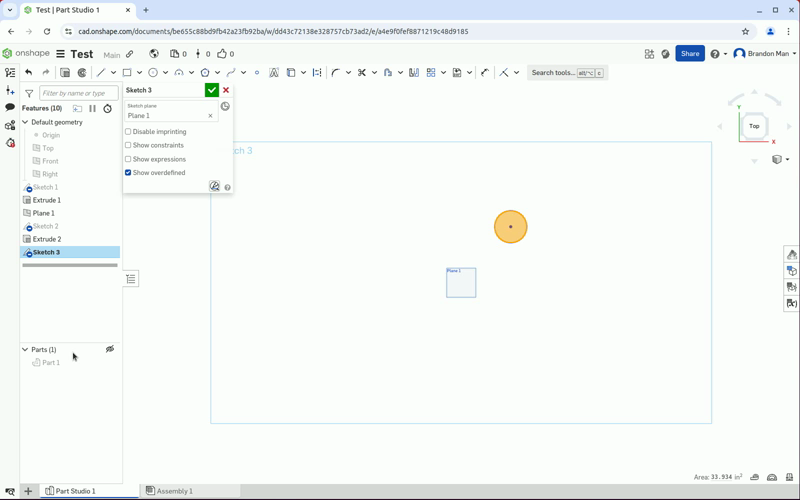
key(shift+e)
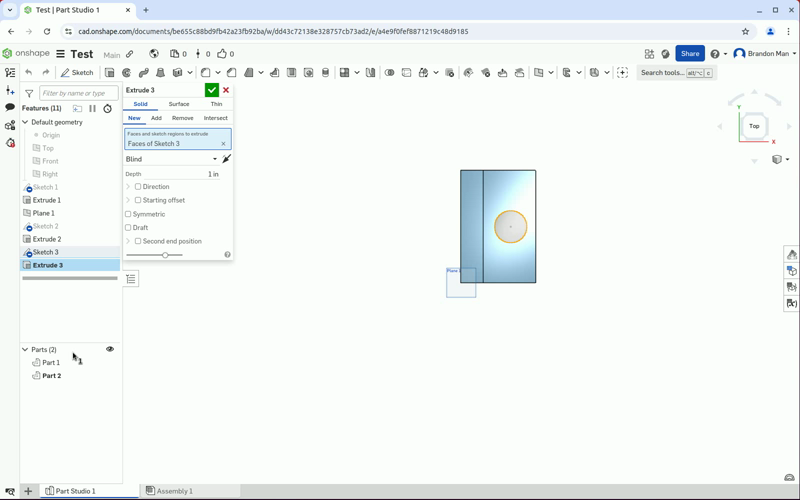
mouse_move(143, 106)
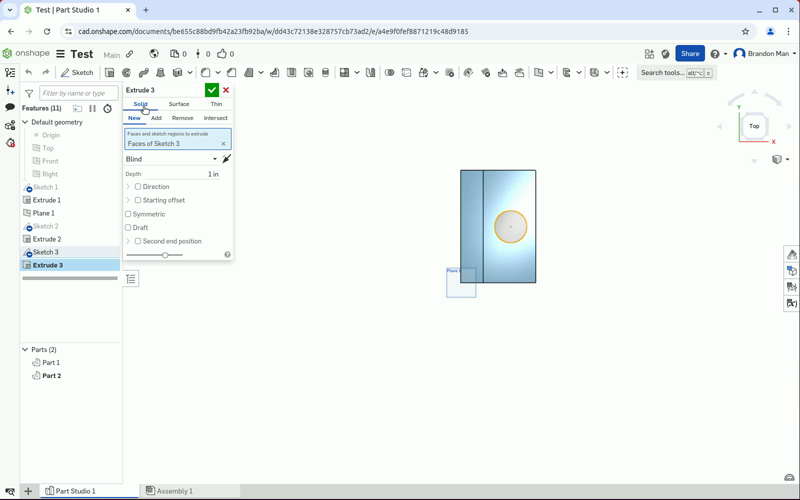
click(143, 106)
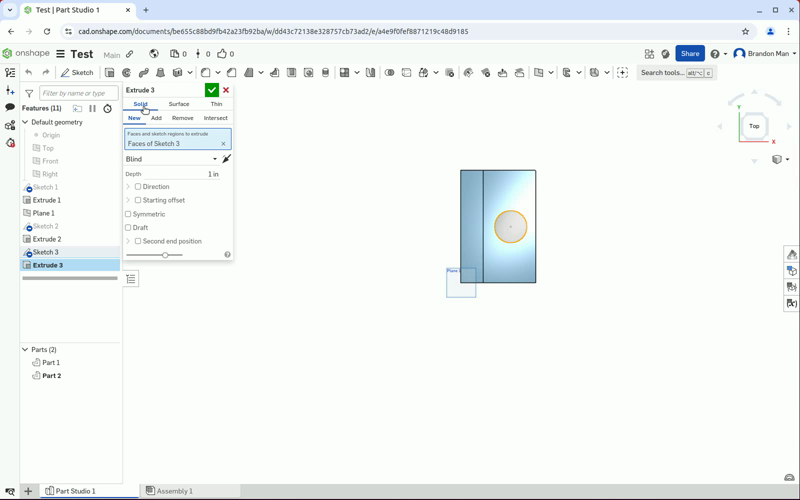
mouse_move(186, 120)
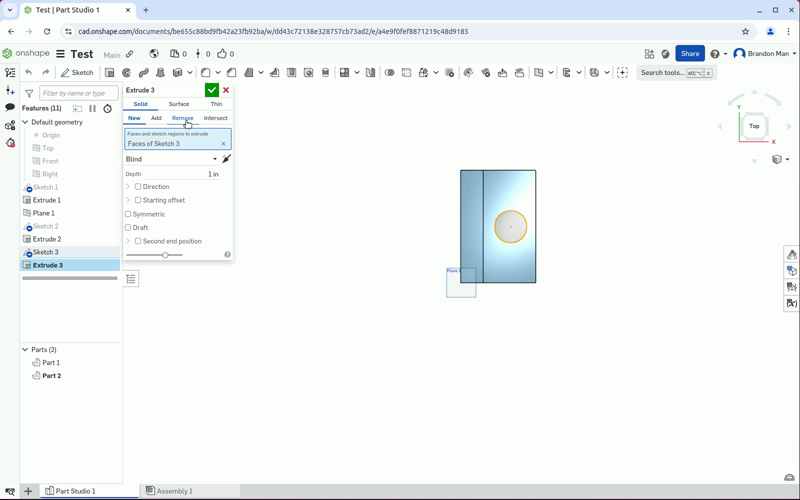
click(186, 120)
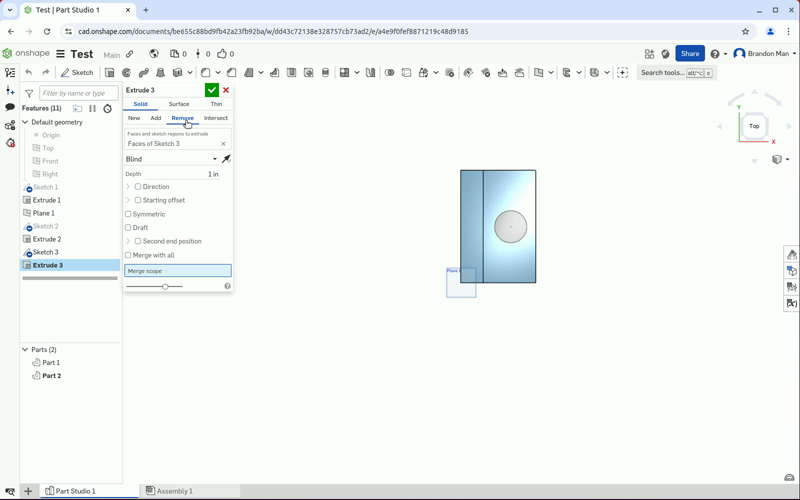
key(tab, 4)
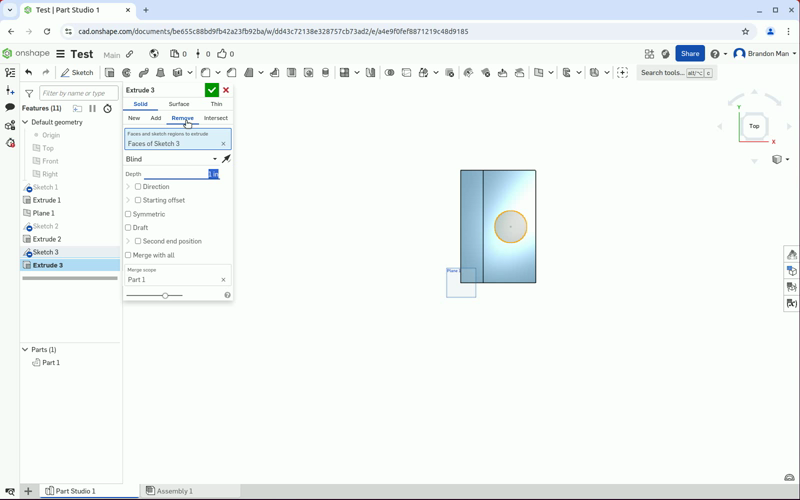
text(30.811)
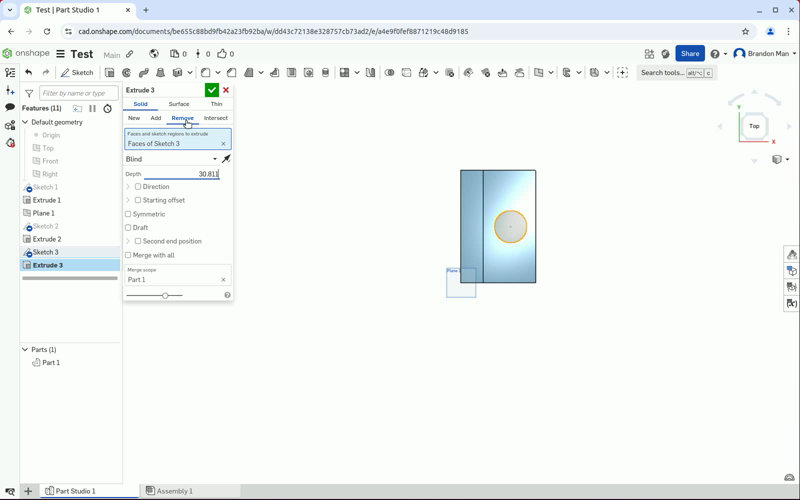
key(tab, 6)
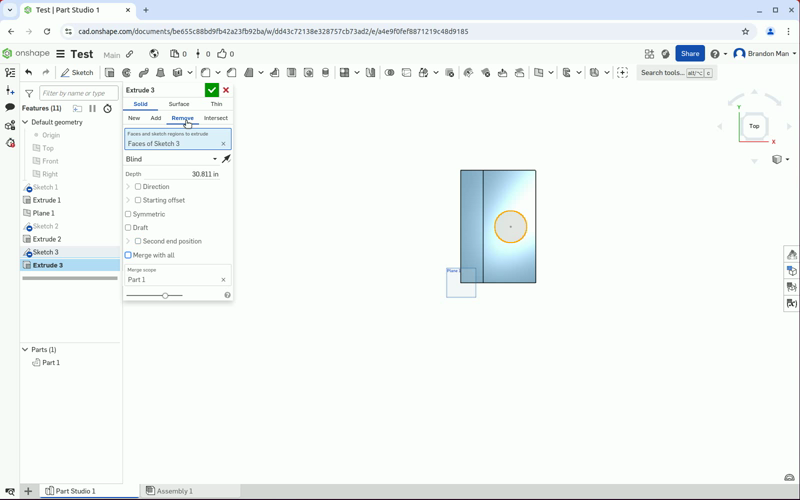
key(space)
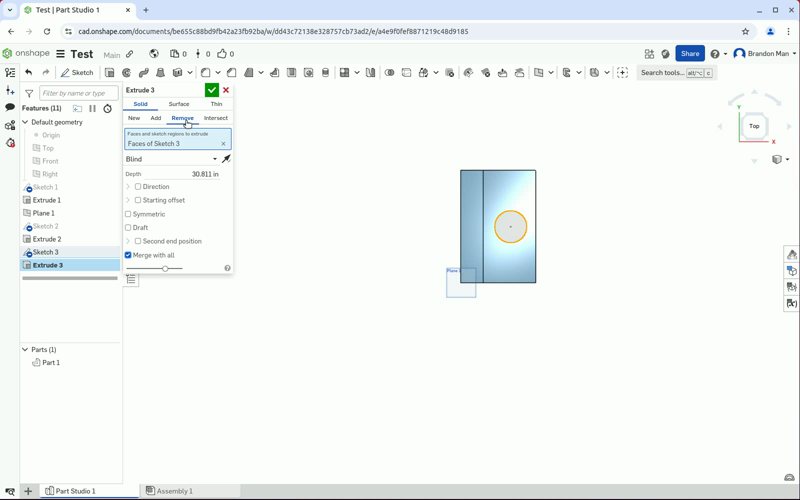
key(enter)
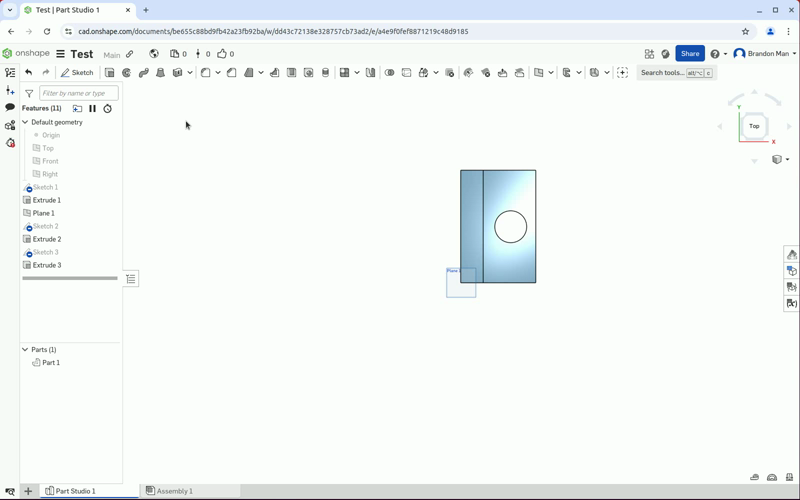
key(shift+h)
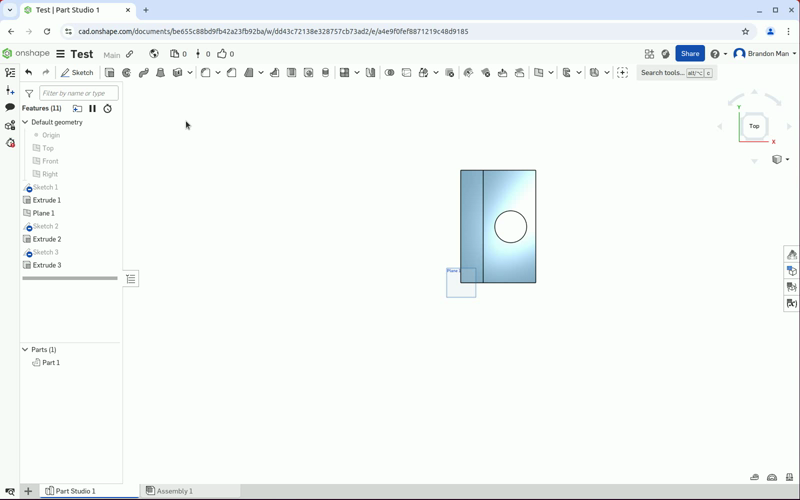
key(shift+h)
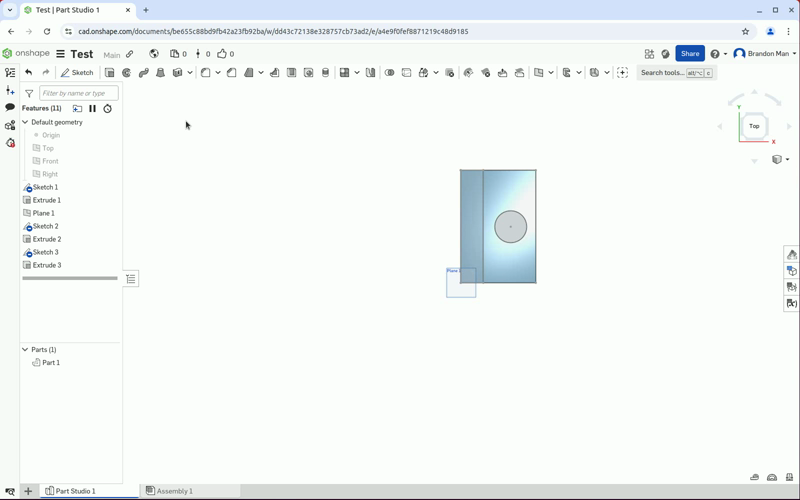
key(shift+7)
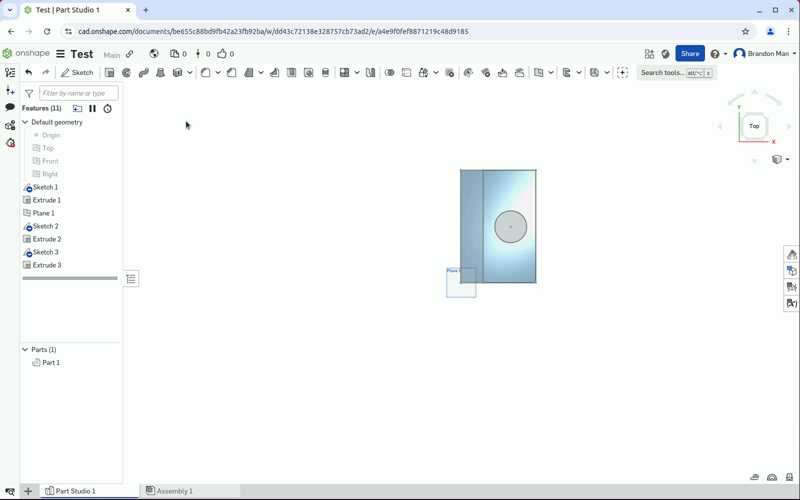
key(up, 3)
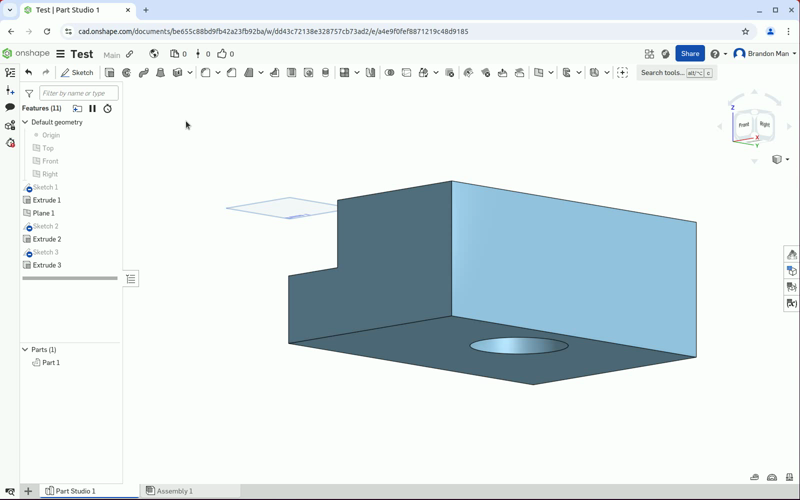
key(left, 3)
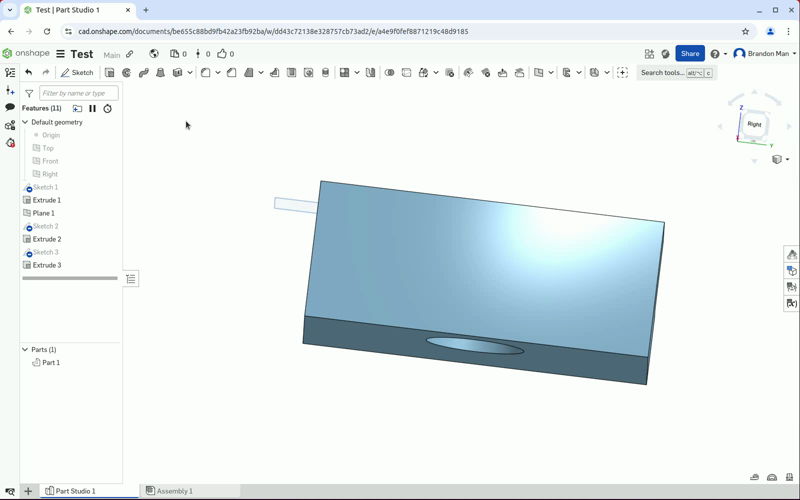
key(right, 3)
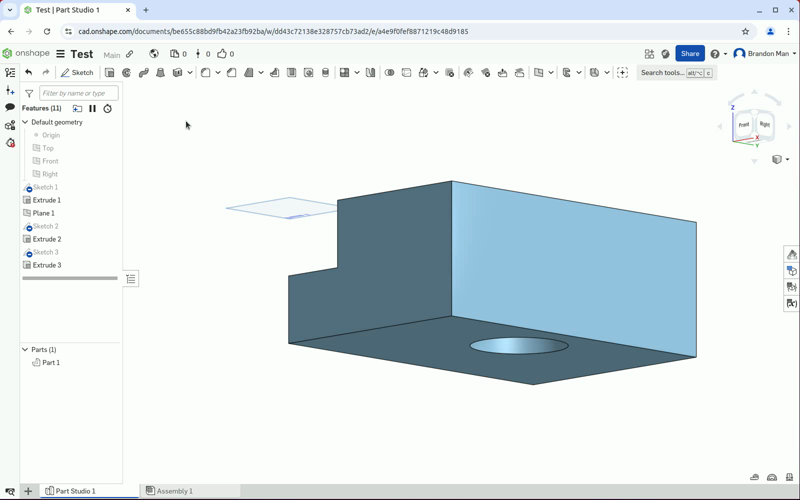
key(down, 3)
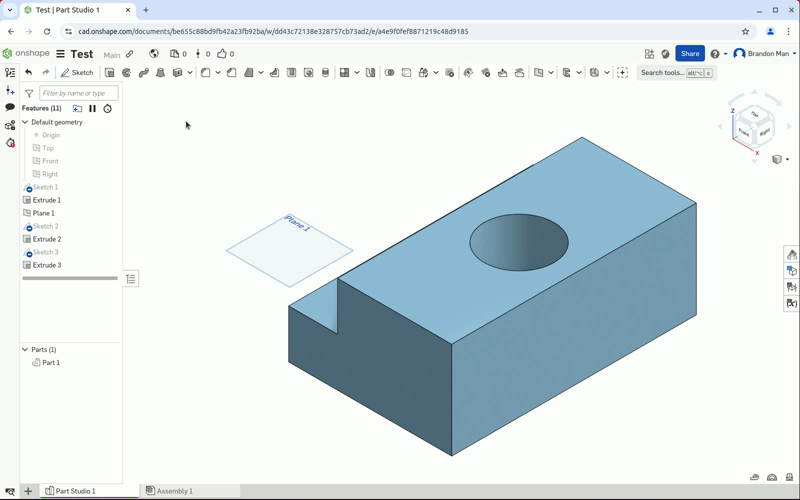
mouse_move(73, 189)
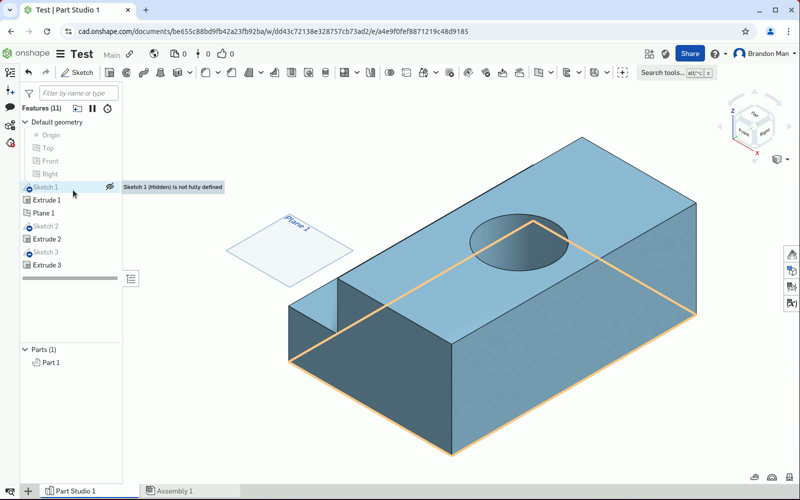
click(73, 189)